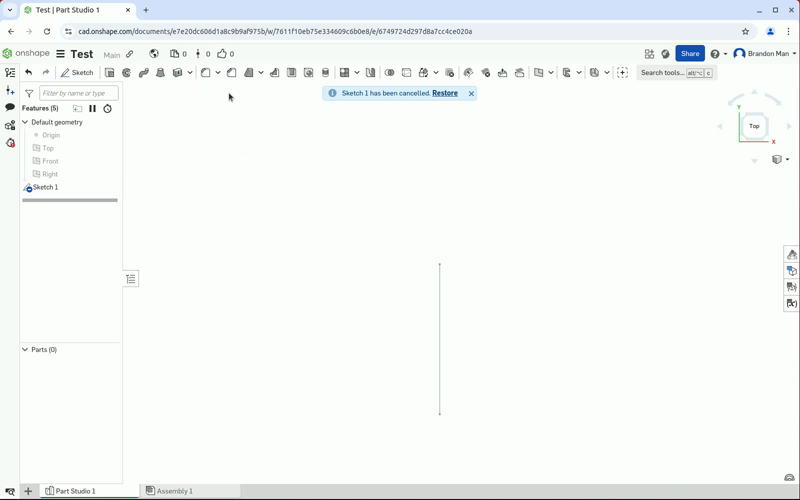
key(shift+h)
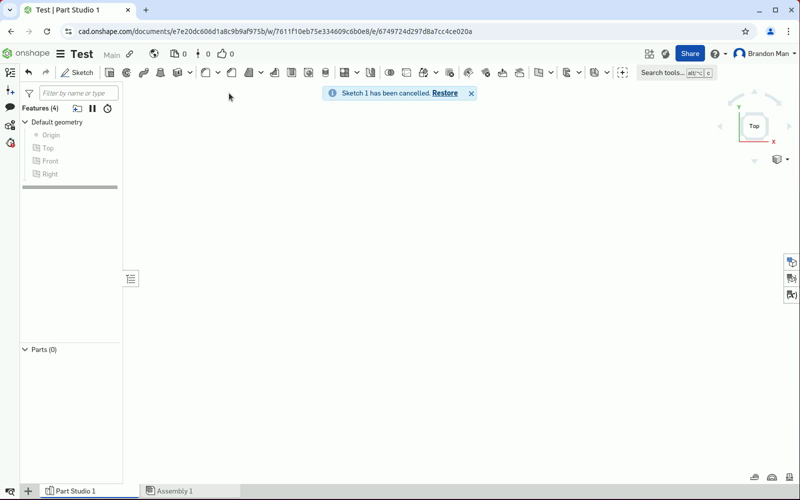
mouse_move(73, 352)
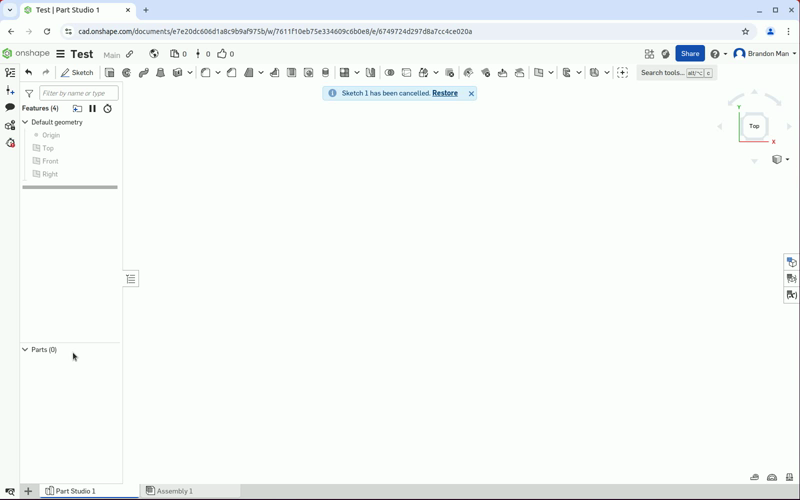
key(y)
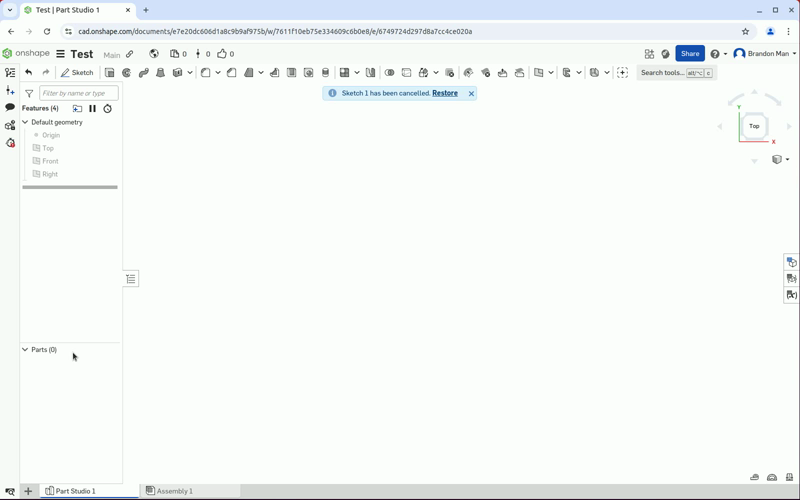
key(shift+p)
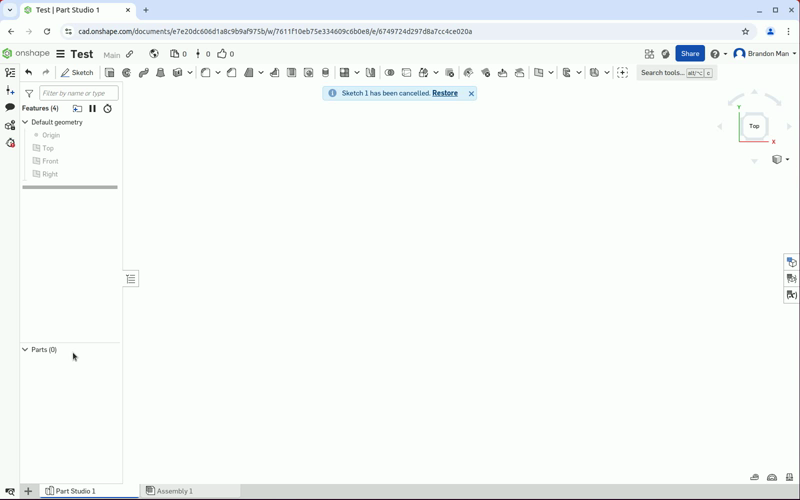
key(space)
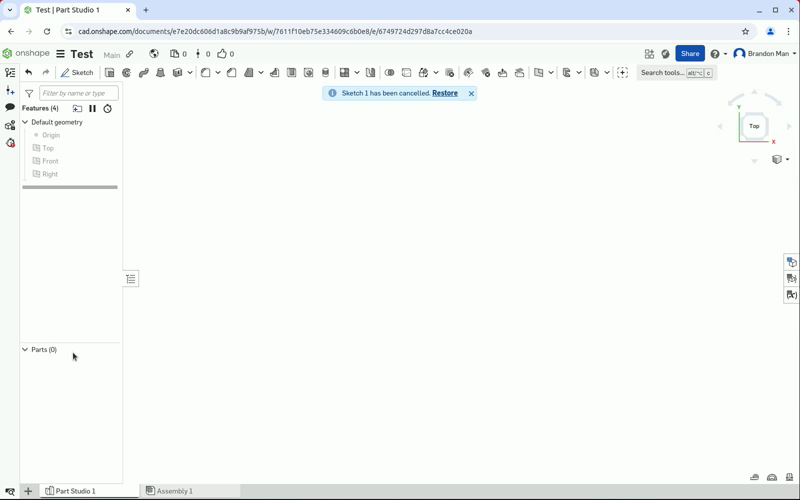
key_down(shift)
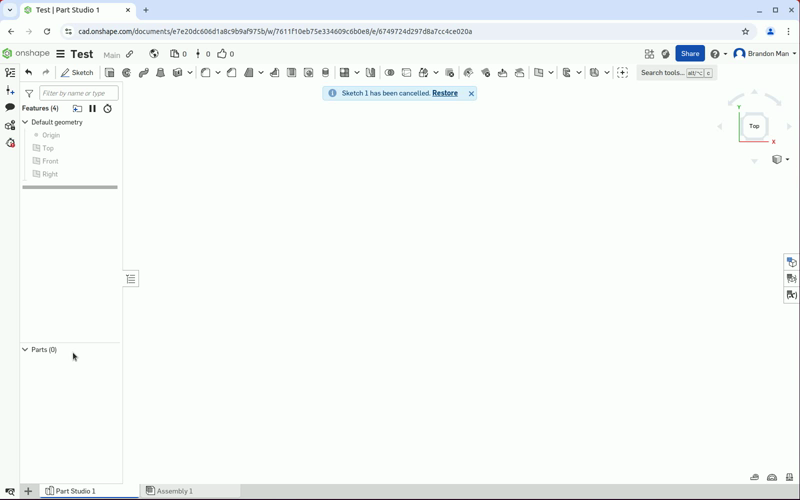
key(up)
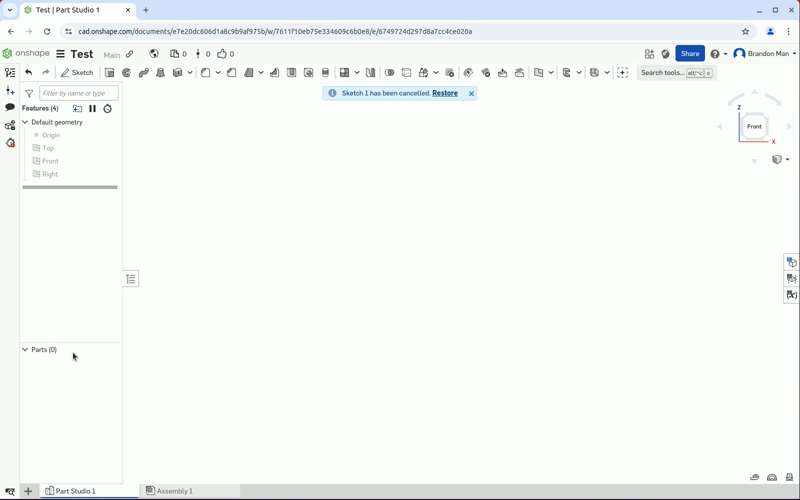
key_up(shift)
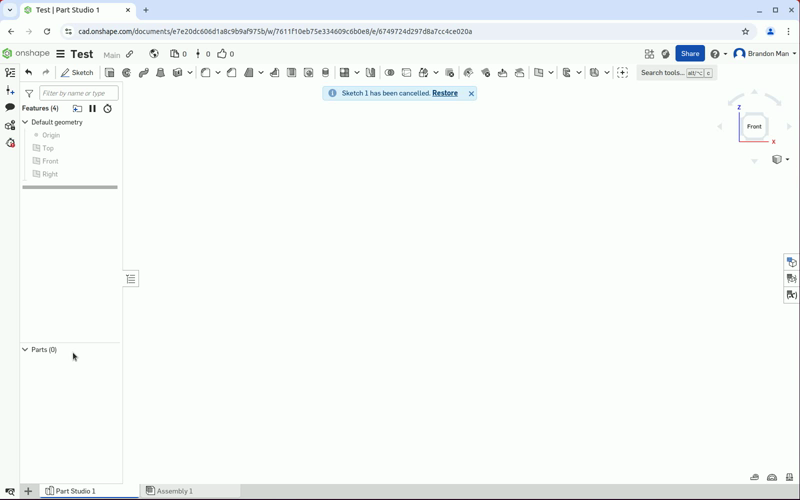
key(space)
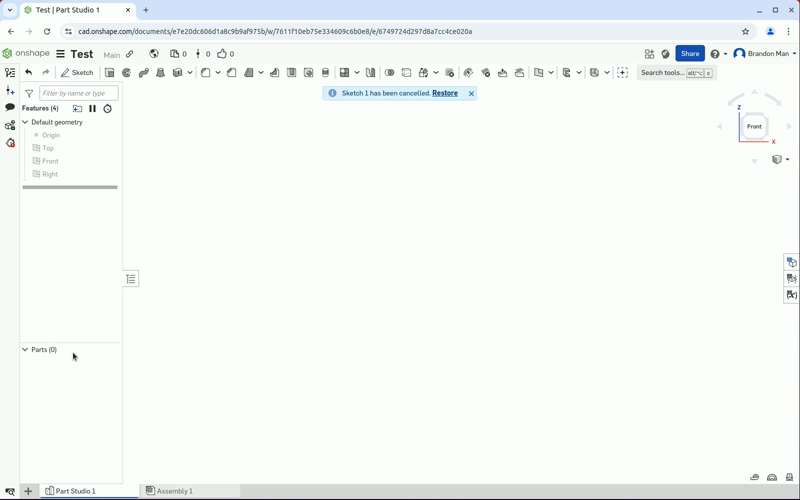
key_down(shift)
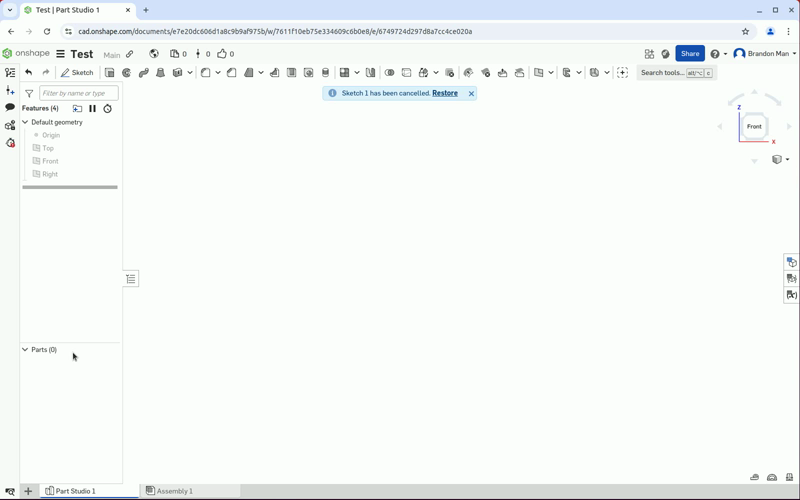
key(left)
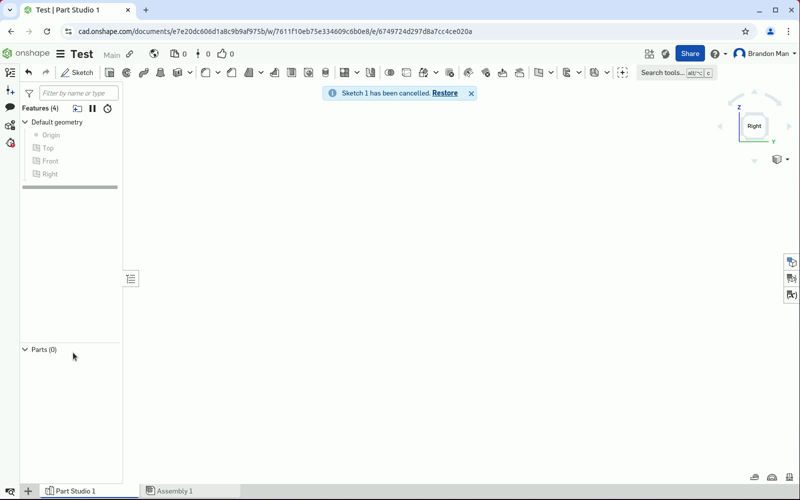
key_up(shift)
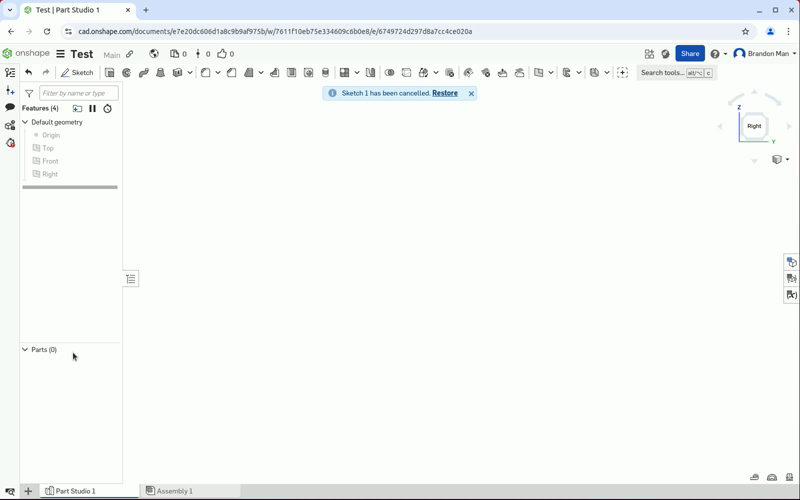
mouse_move(73, 352)
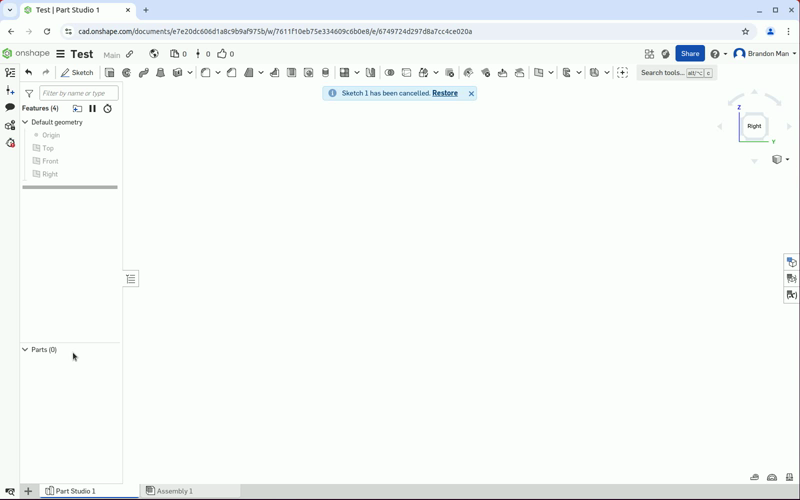
key(shift+y)
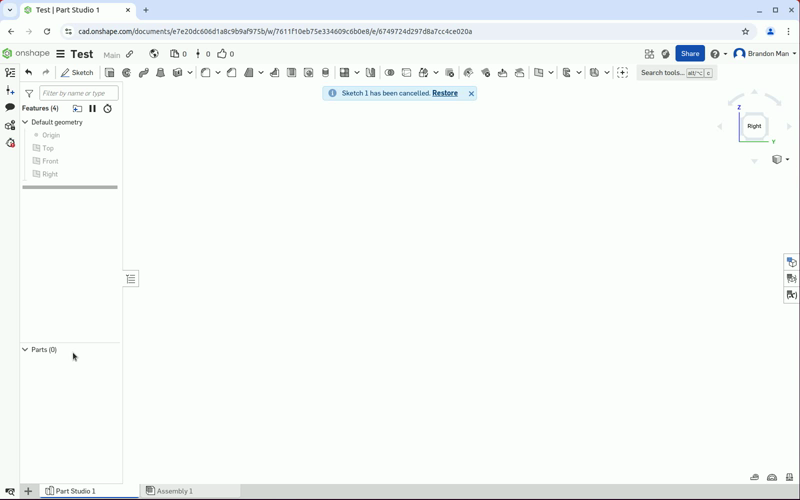
key(shift+s)
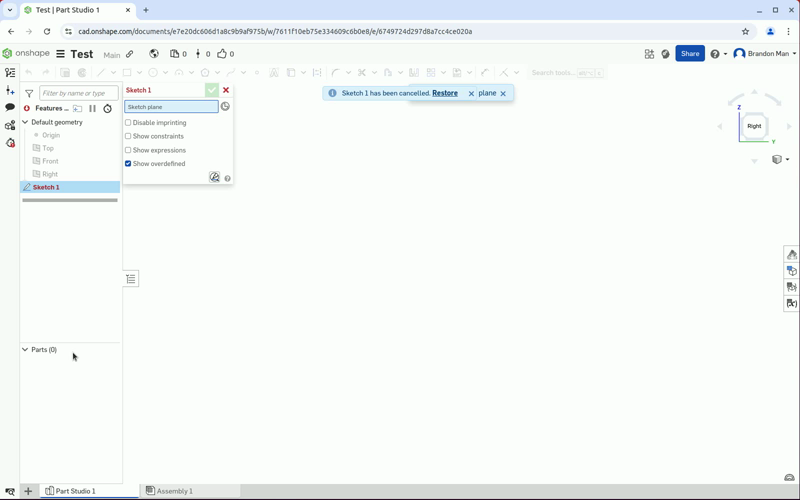
mouse_move(73, 176)
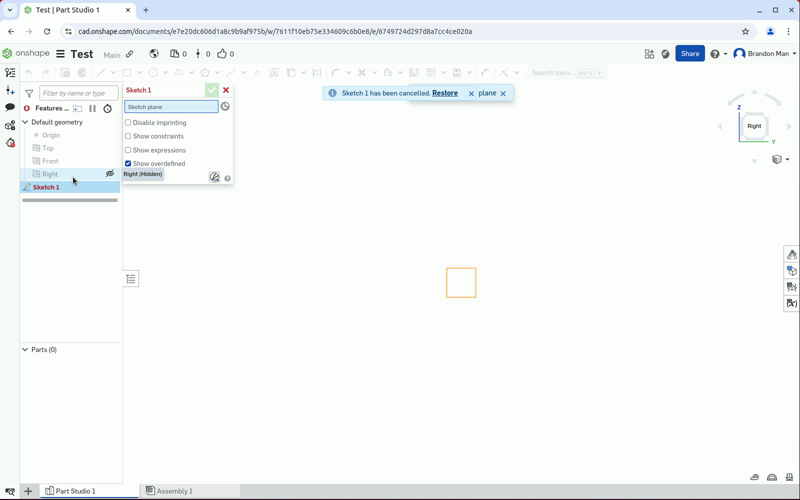
click(73, 176)
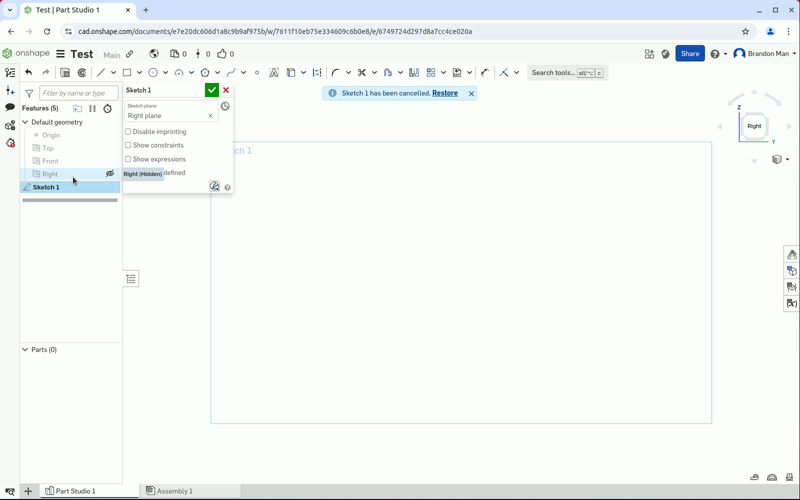
mouse_move(73, 352)
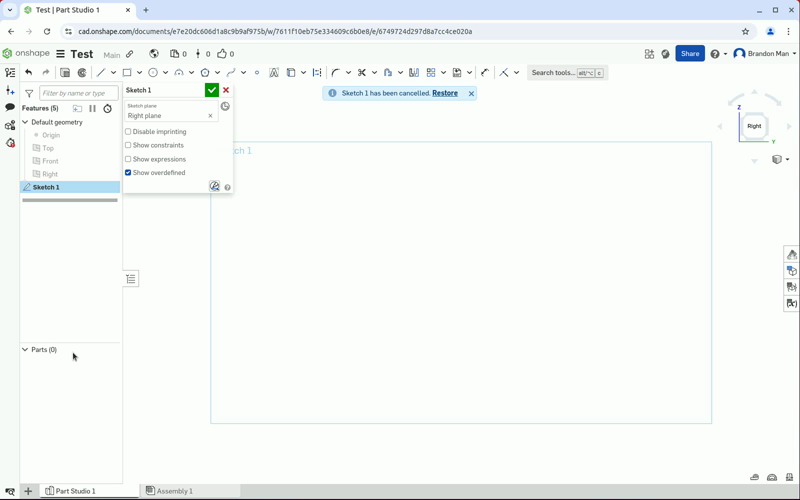
key(y)
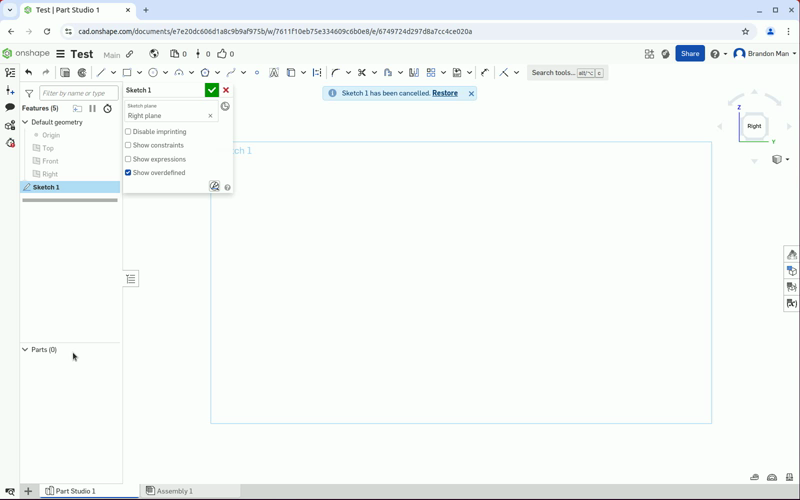
key(c)
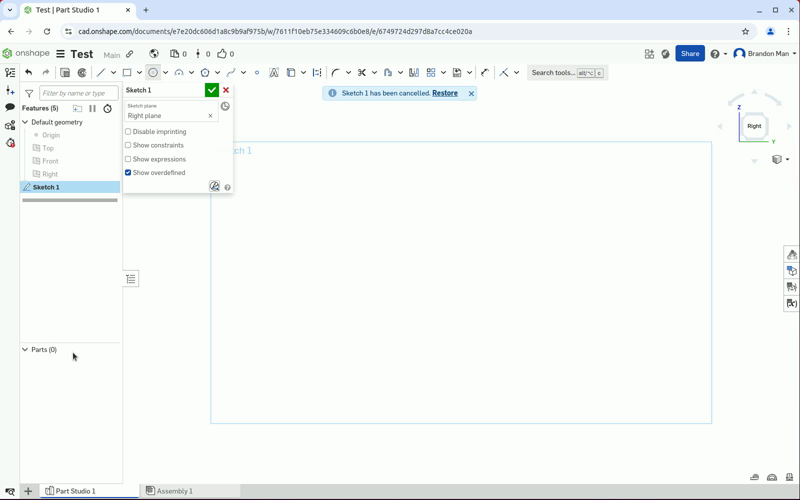
key_down(shift)
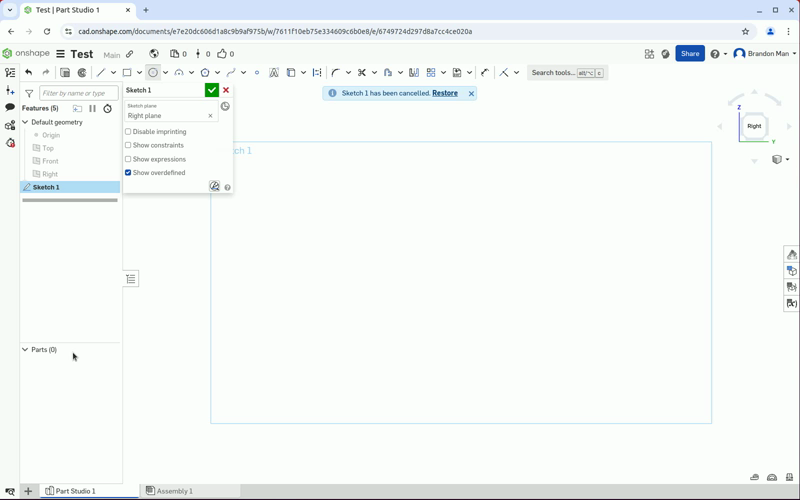
mouse_move(461, 282)
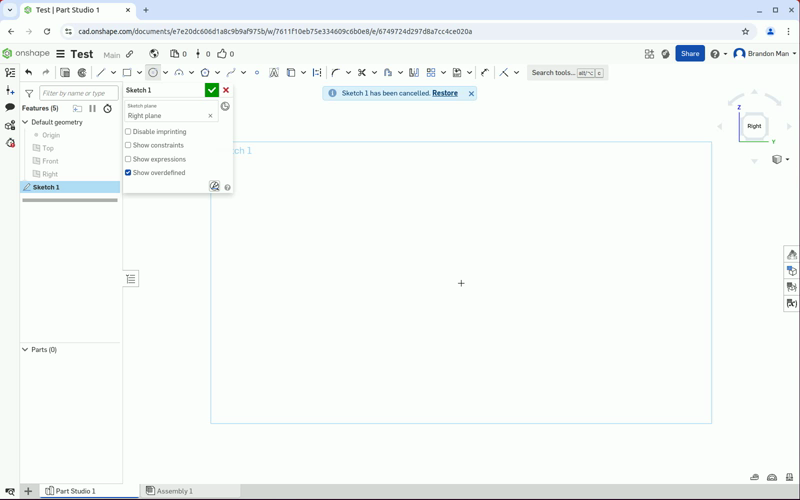
click(461, 282)
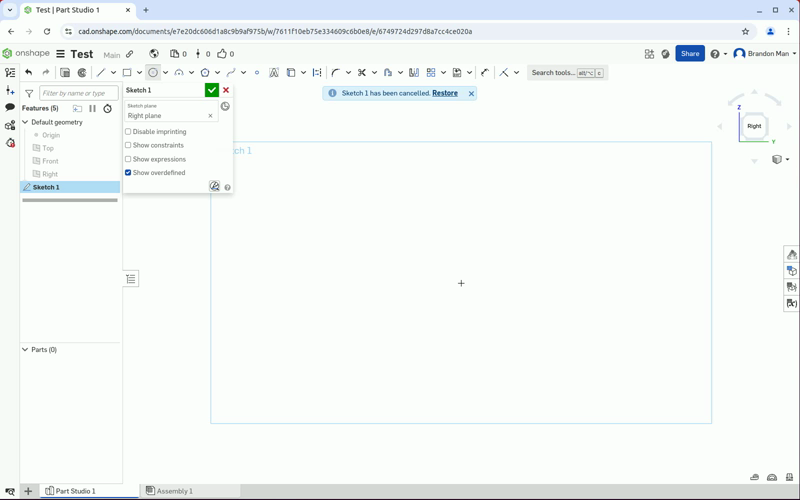
key_up(shift)
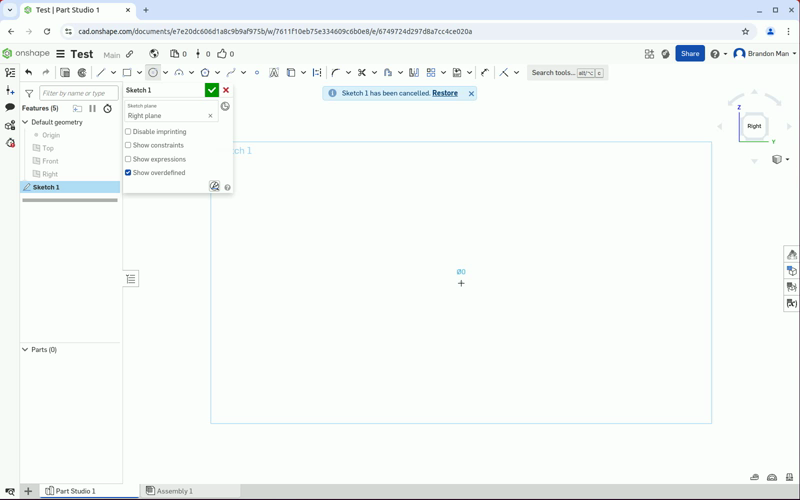
mouse_move(481, 282)
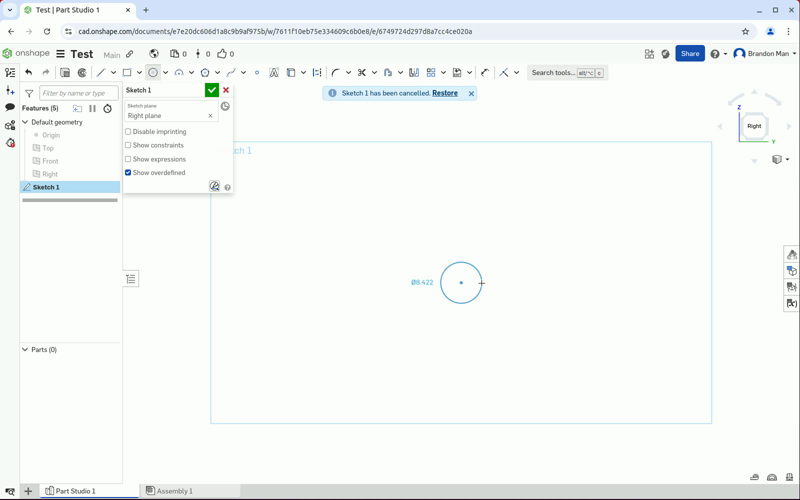
click(481, 282)
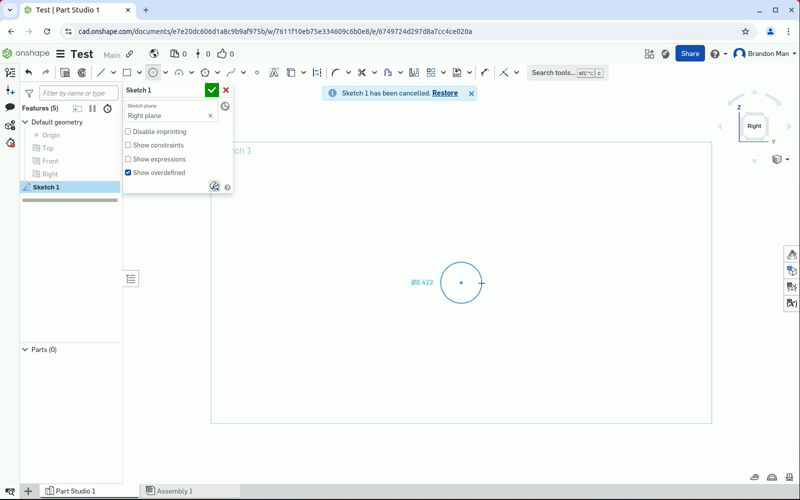
key(esc)
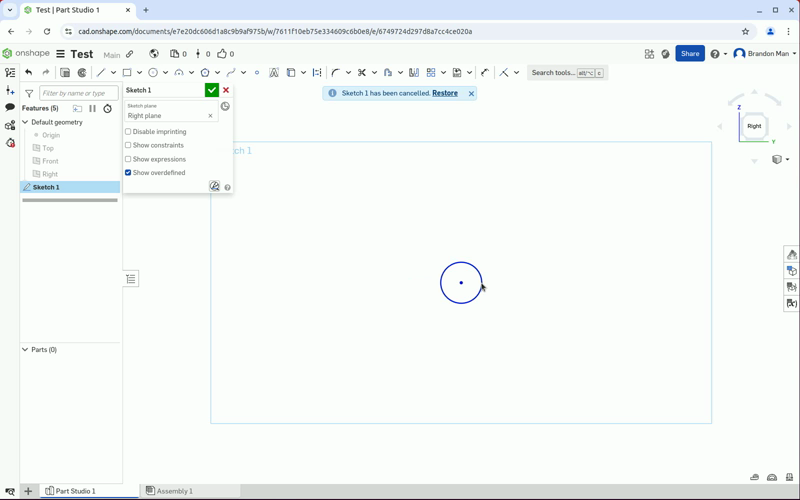
mouse_move(461, 266)
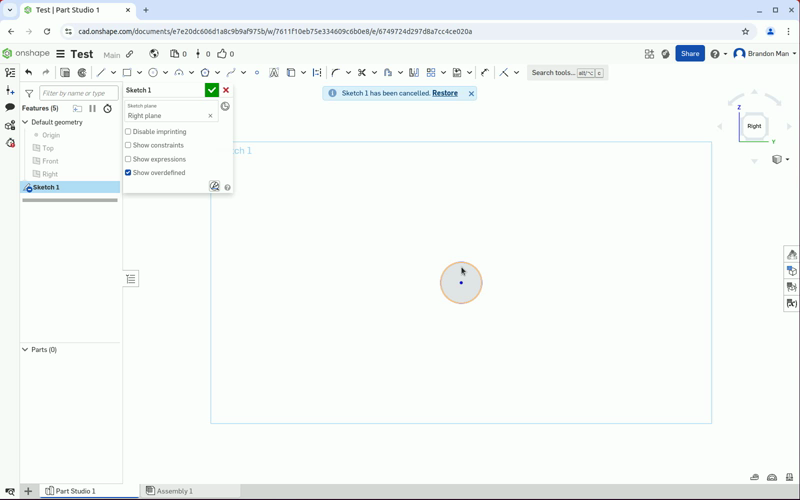
scroll(6)
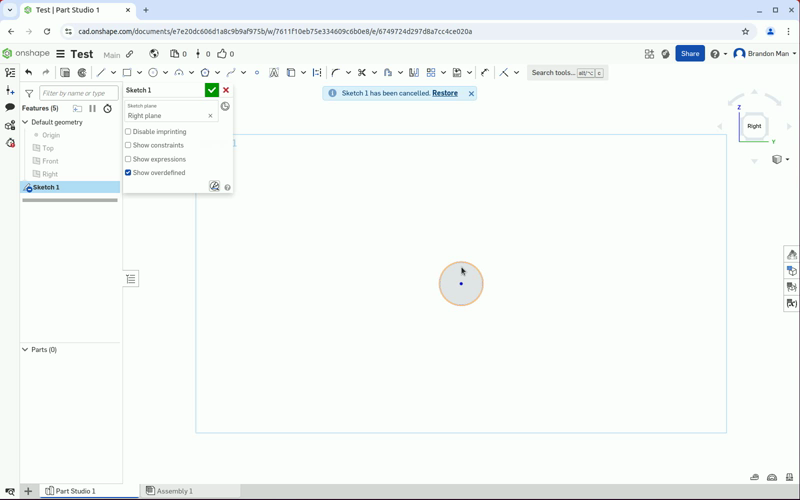
scroll(6)
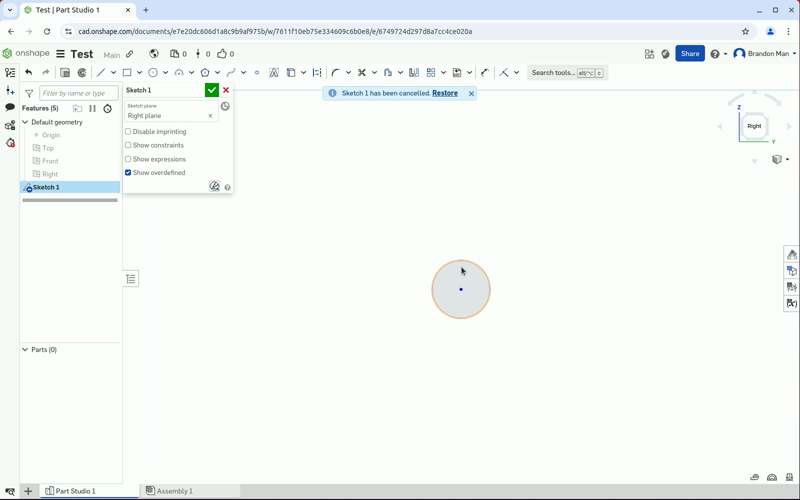
scroll(6)
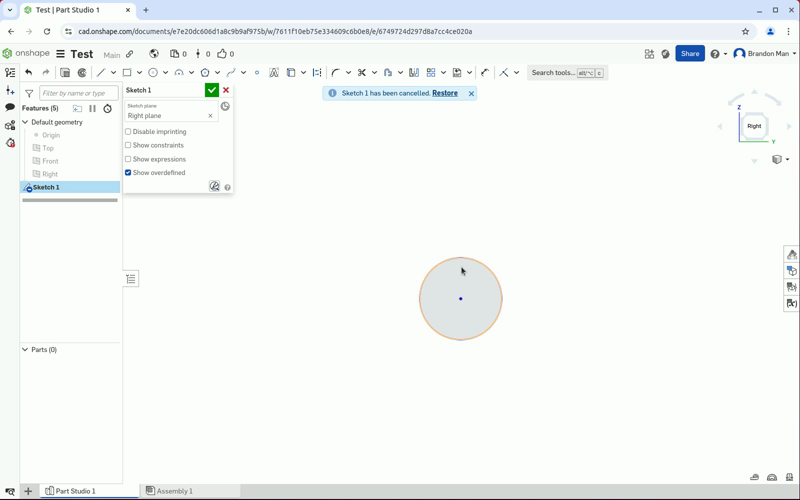
scroll(6)
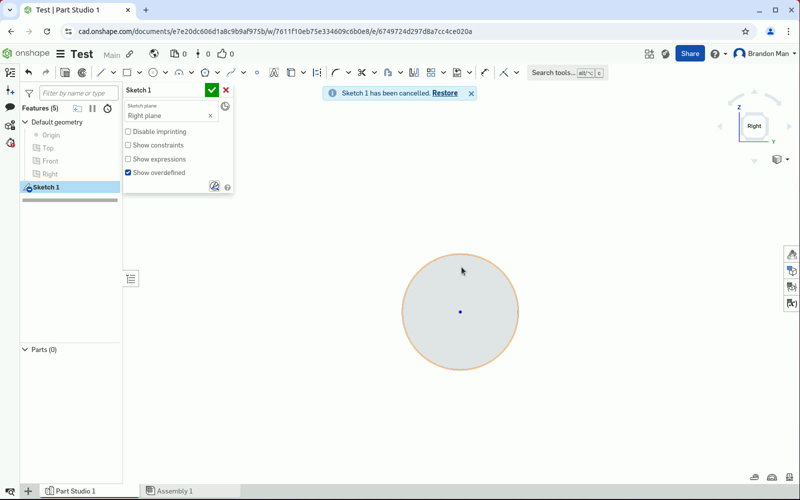
scroll(6)
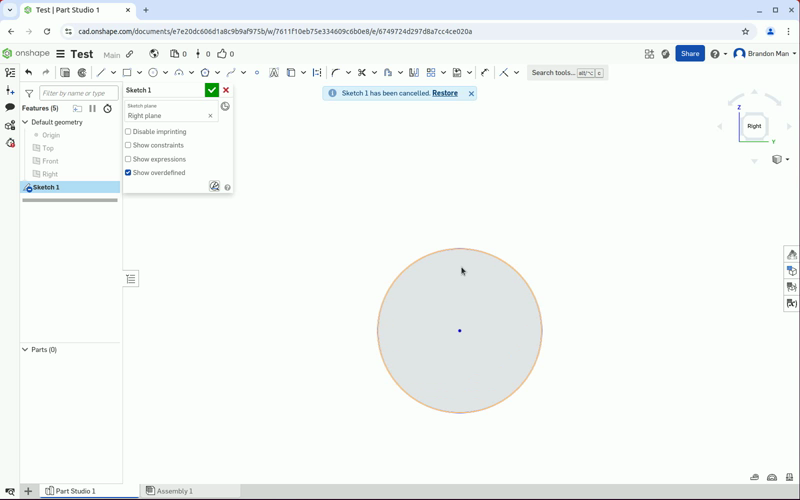
scroll(6)
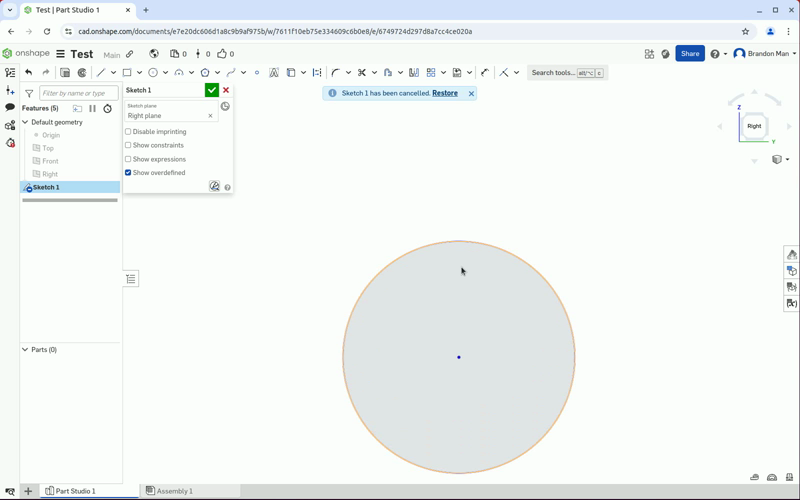
scroll(6)
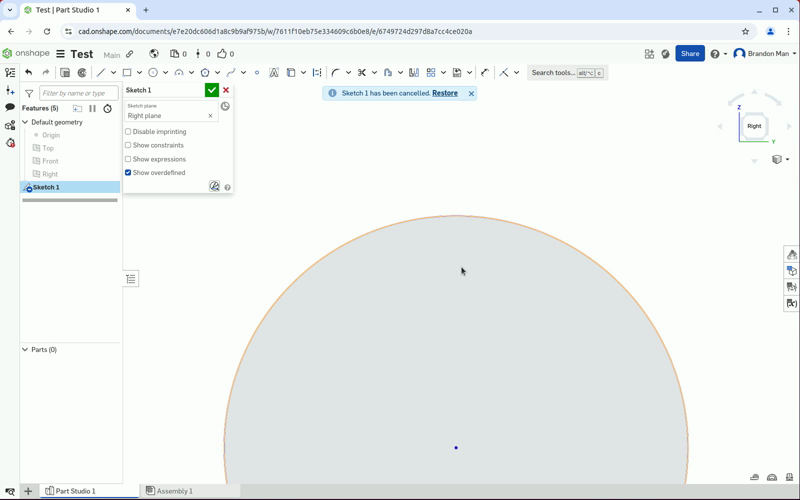
click(461, 266)
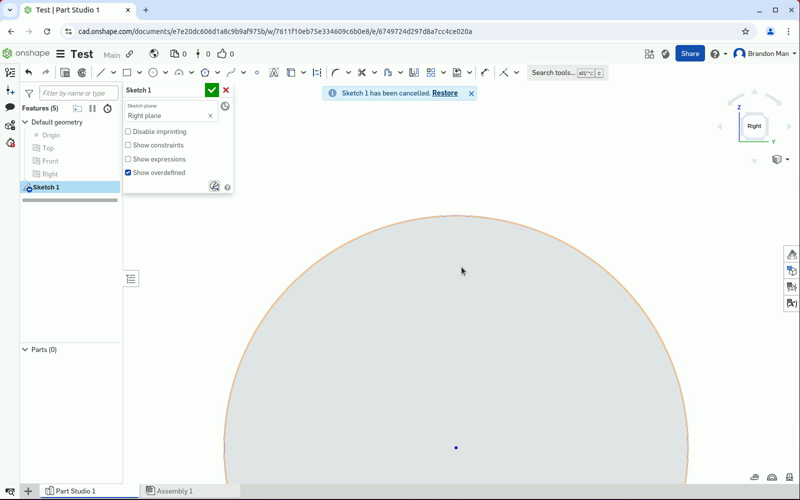
scroll(-6)
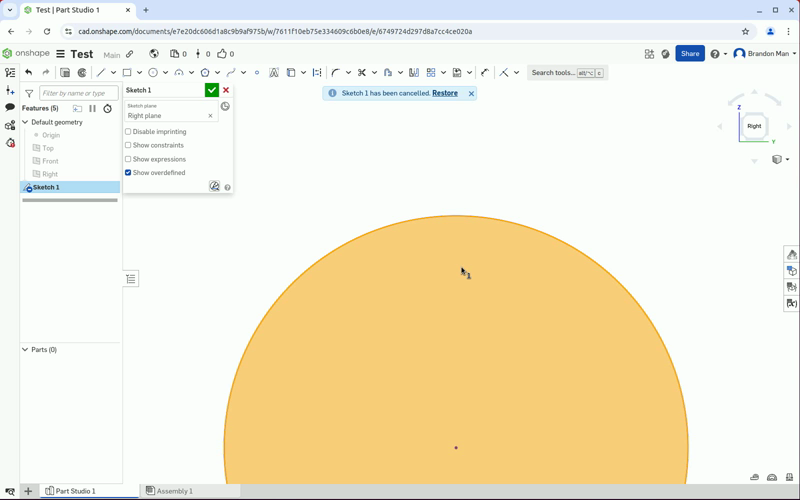
scroll(-6)
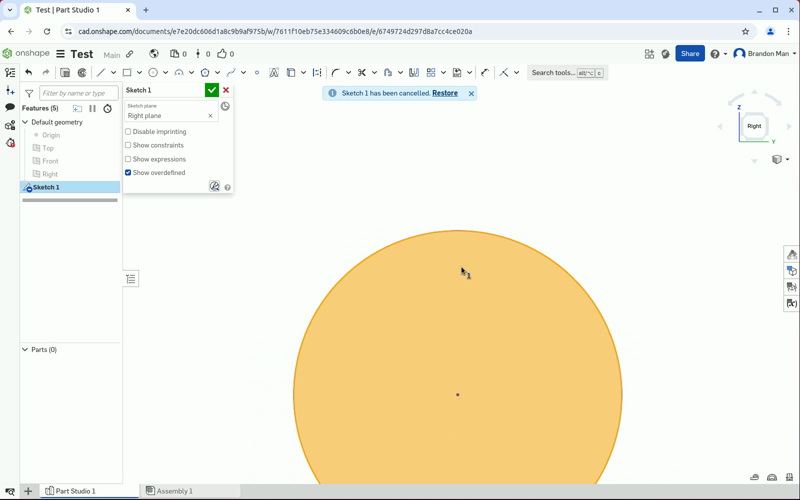
scroll(-6)
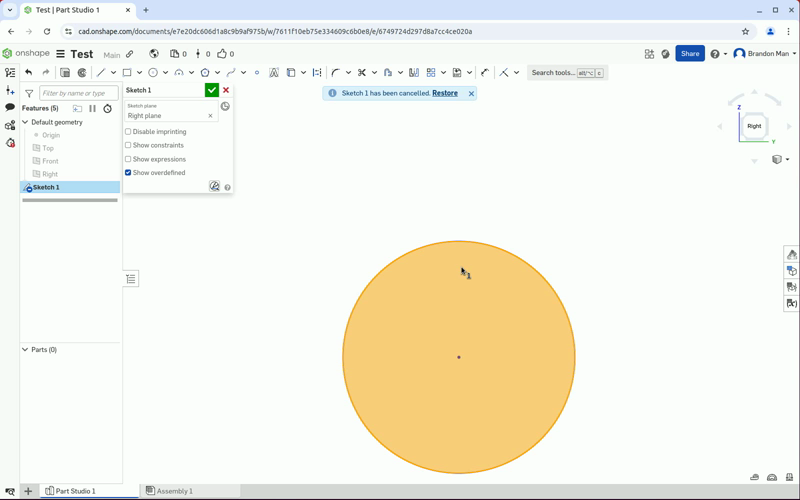
scroll(-6)
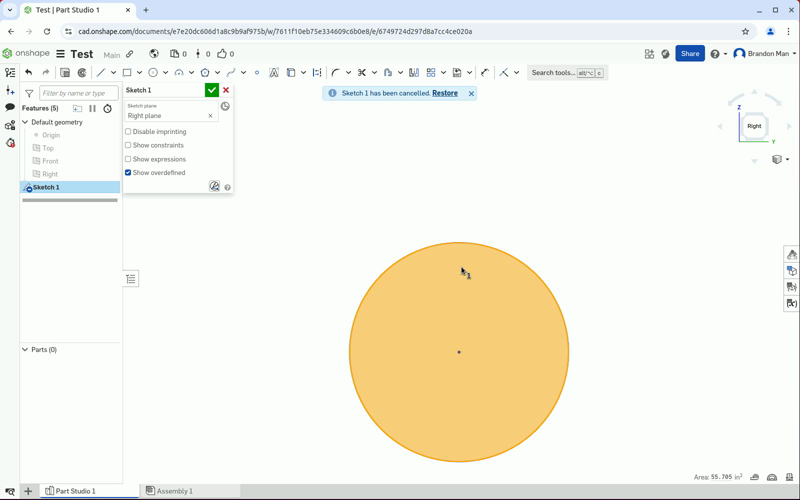
scroll(-6)
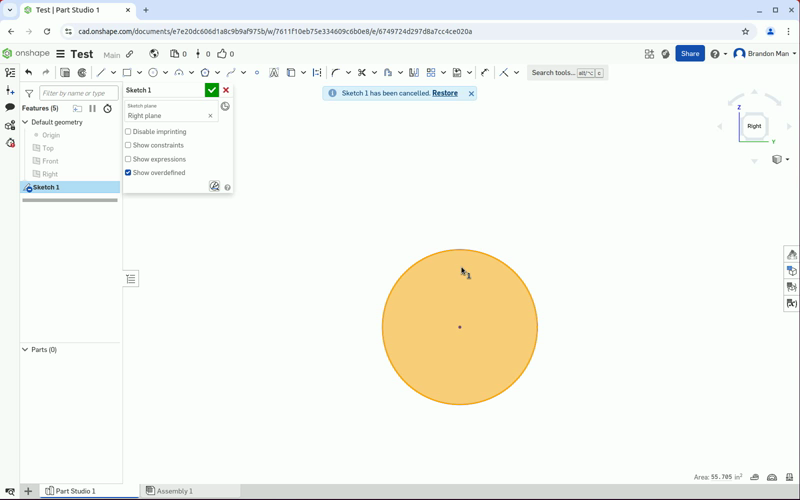
scroll(-6)
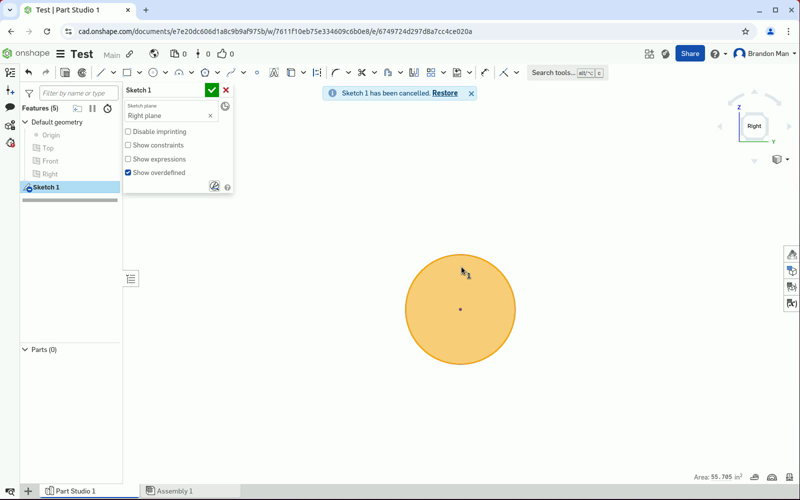
scroll(-6)
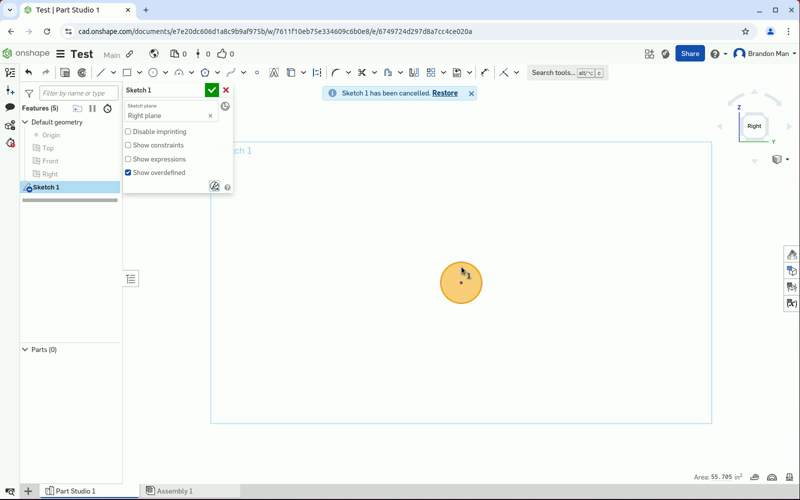
mouse_move(73, 352)
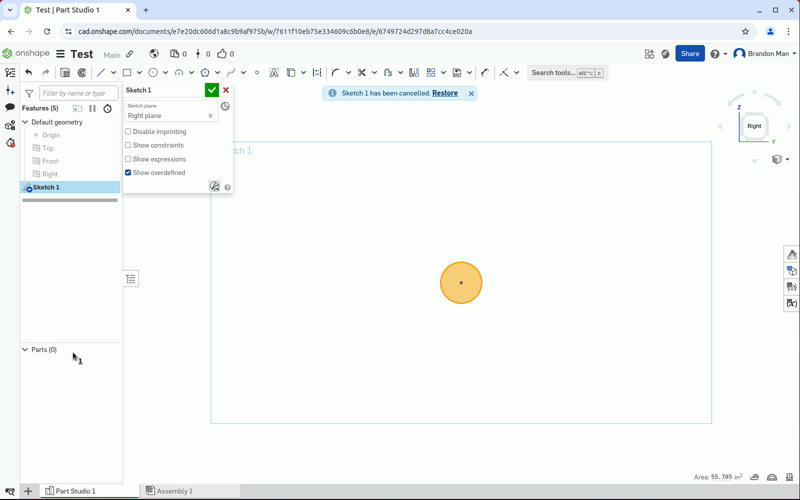
key(shift+y)
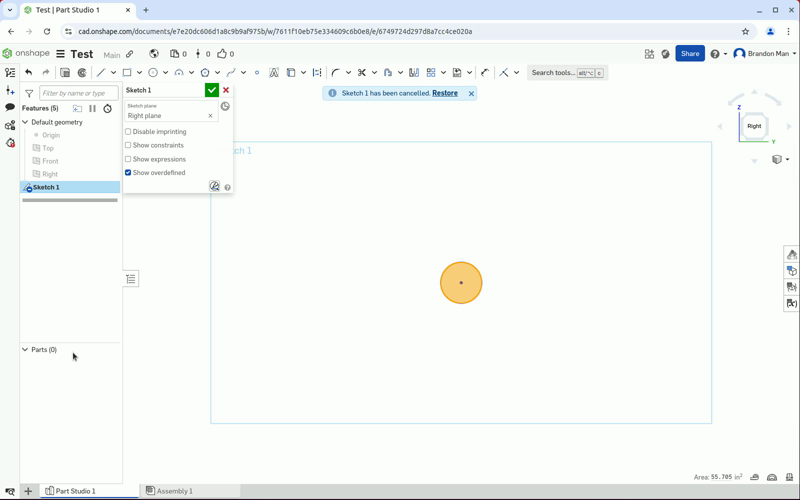
key(shift+e)
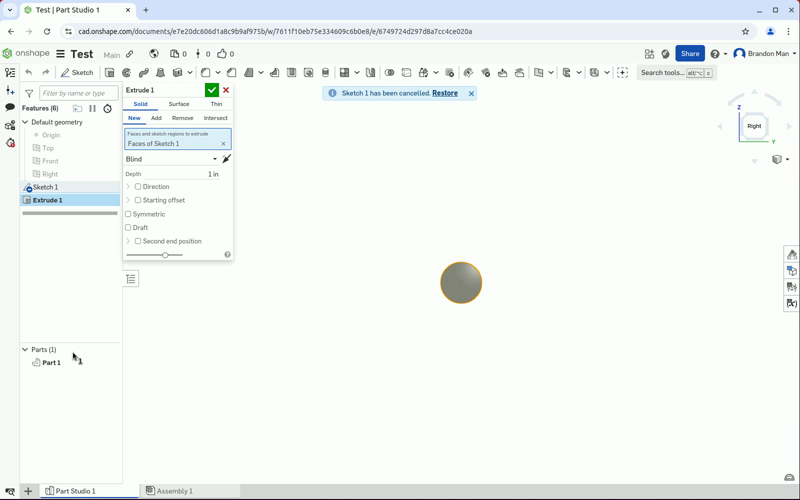
mouse_move(143, 106)
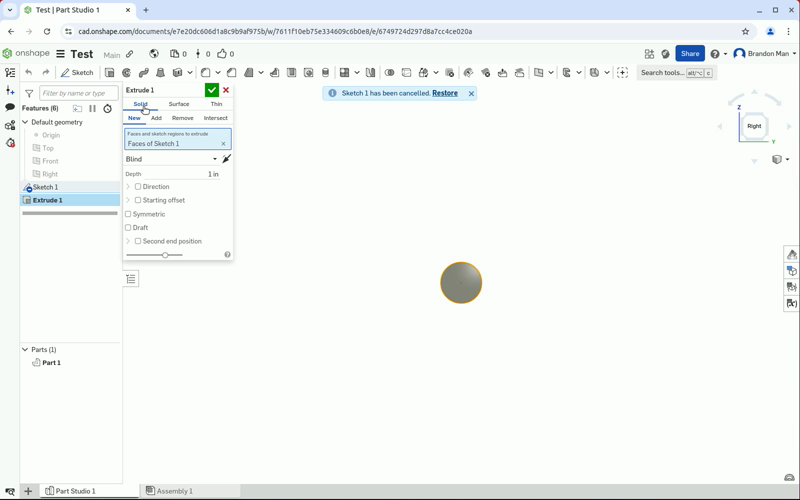
click(143, 106)
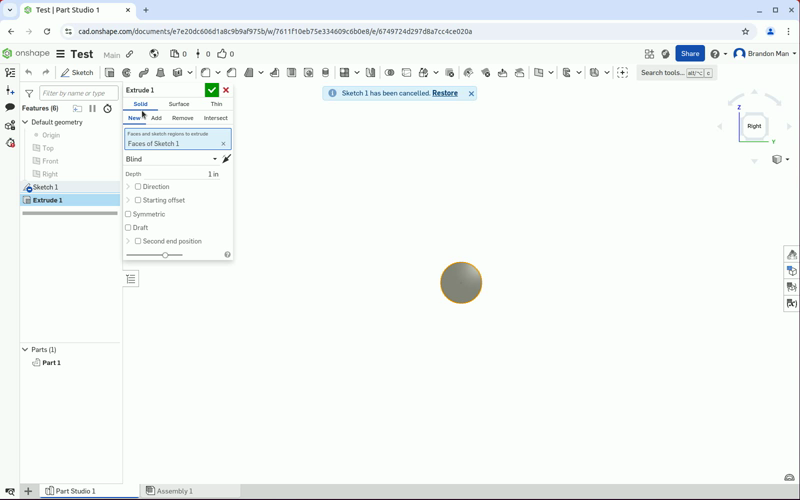
mouse_move(137, 120)
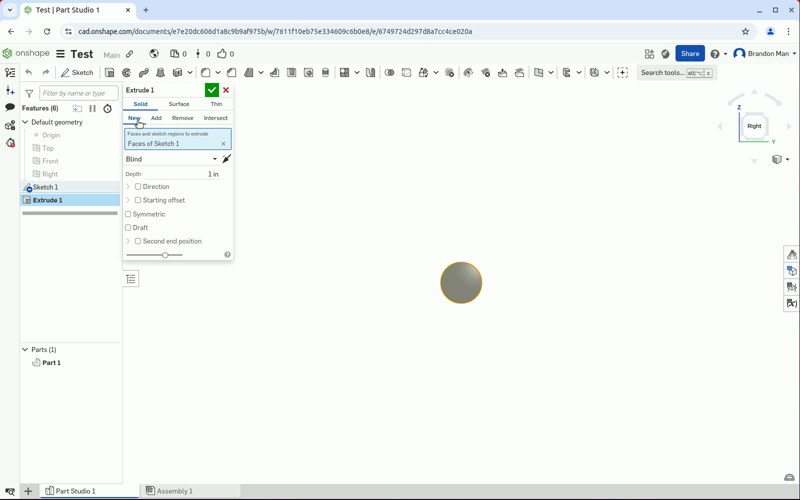
click(137, 120)
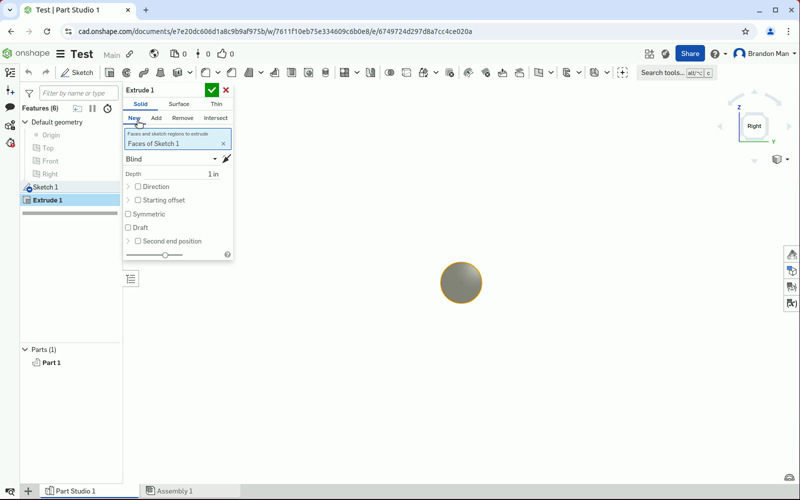
key(tab, 4)
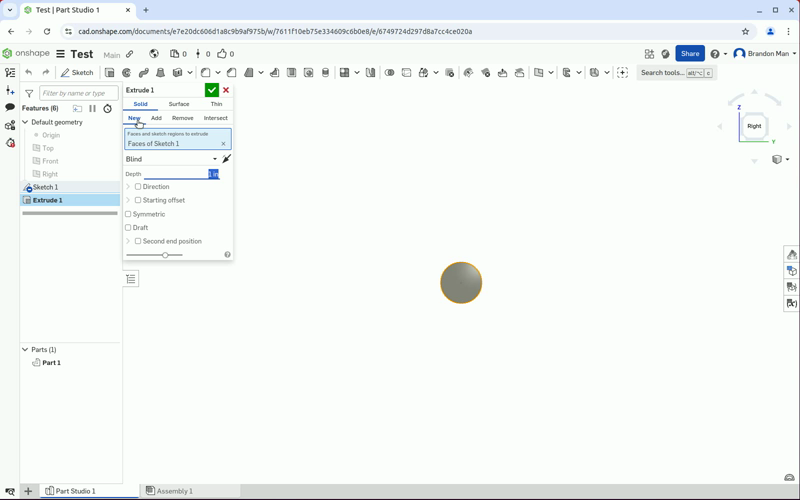
text(-23.108)
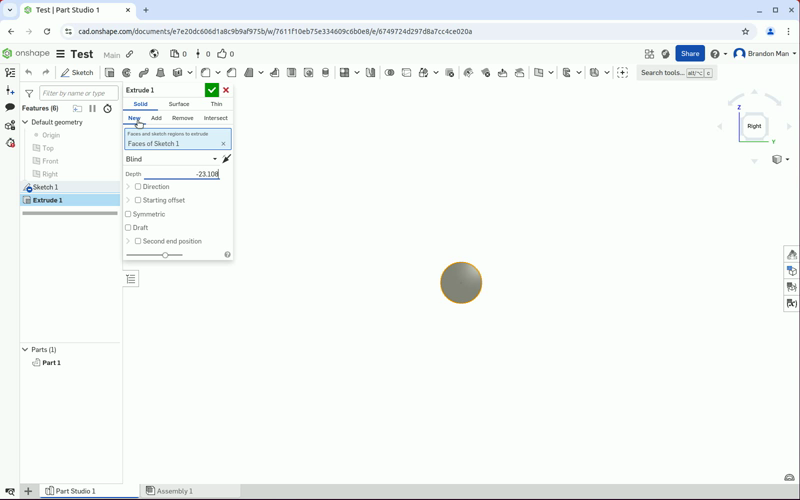
key(enter)
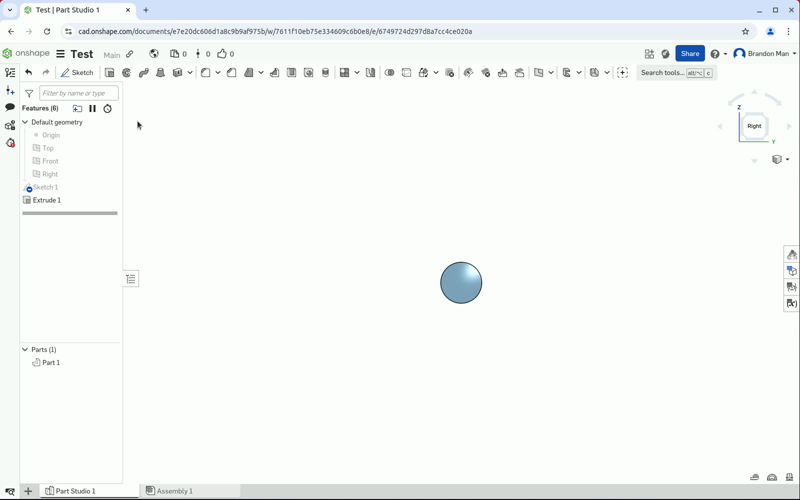
key(shift+h)
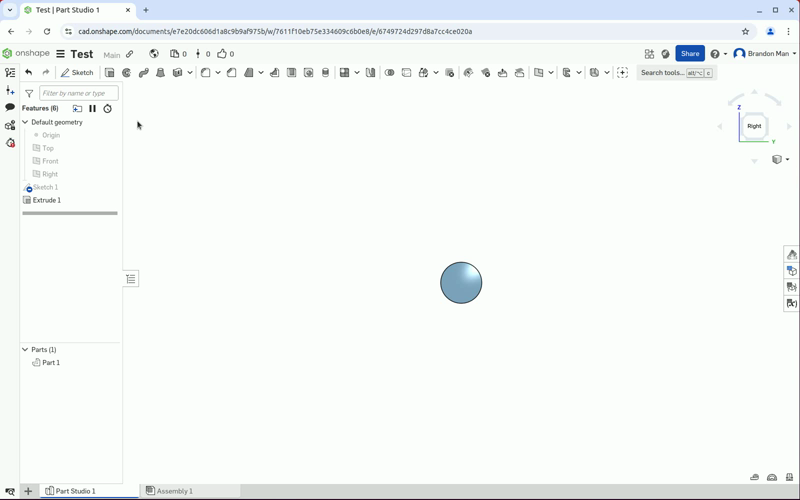
key(shift+h)
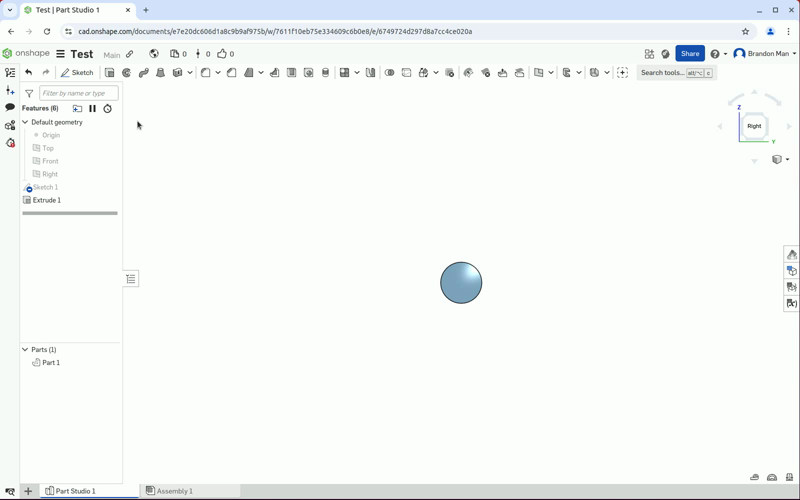
mouse_move(73, 189)
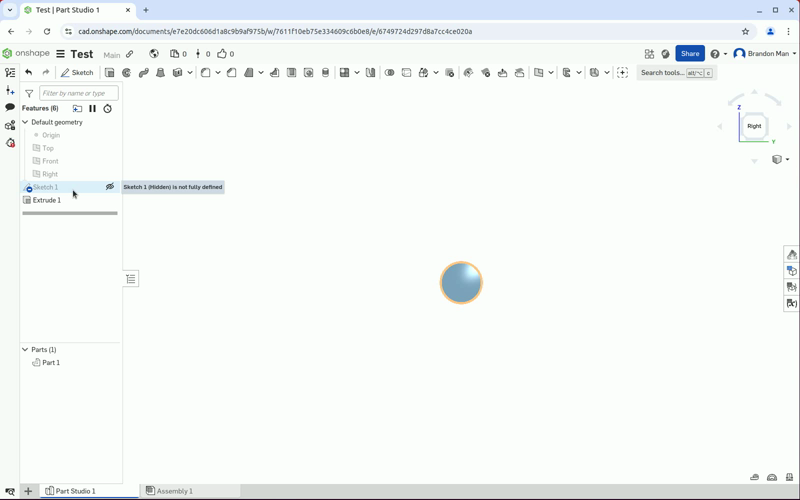
click(73, 189)
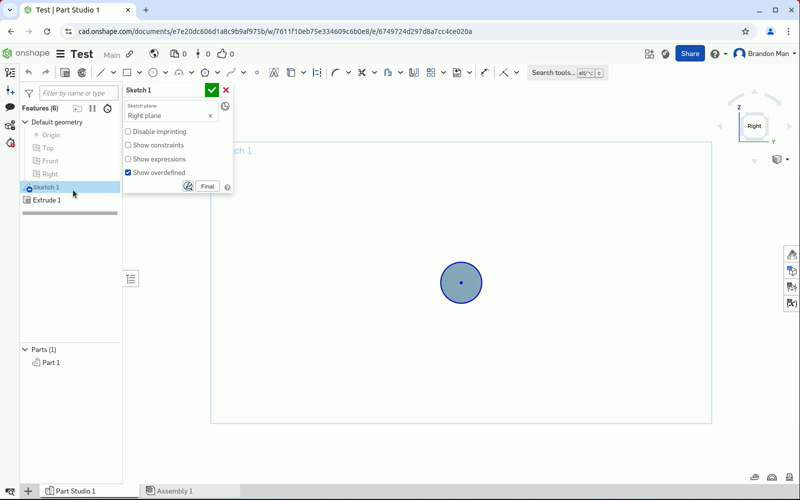
mouse_move(229, 92)
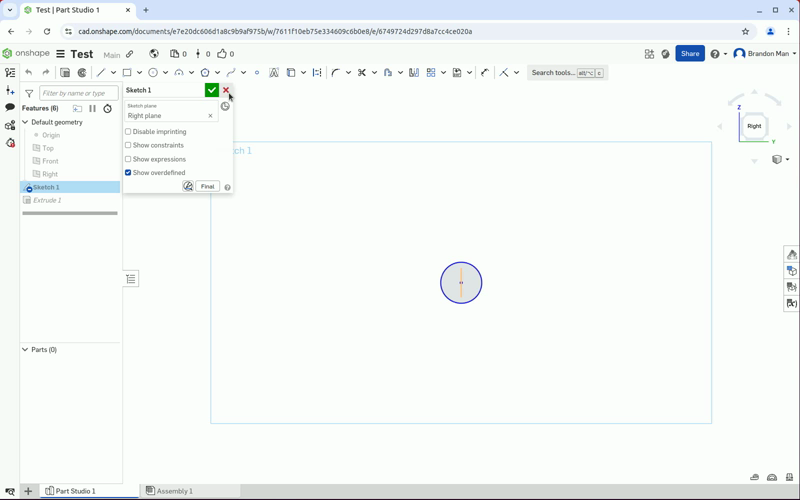
click(229, 92)
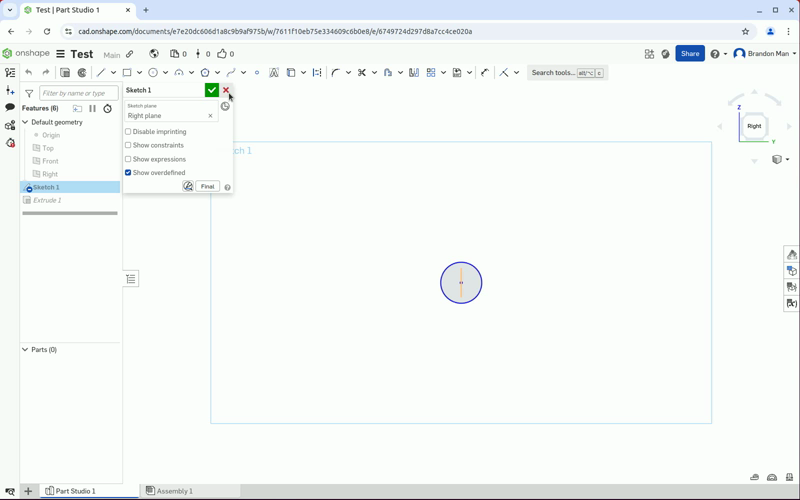
key(shift+s)
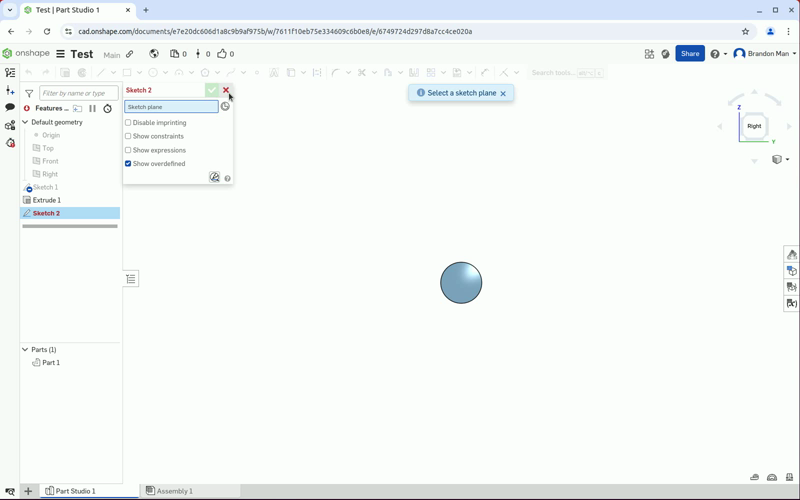
mouse_move(73, 176)
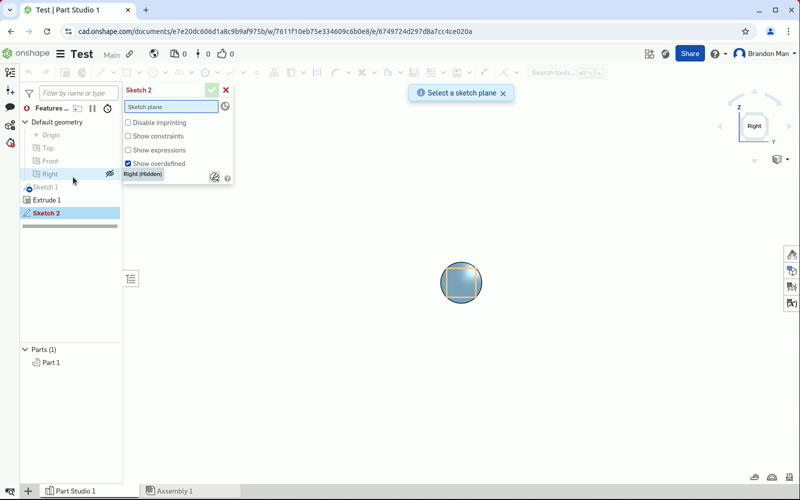
click(73, 176)
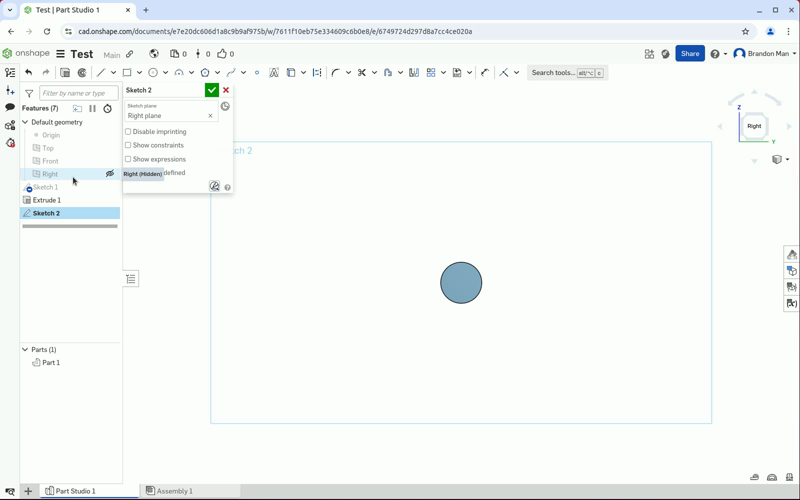
mouse_move(73, 352)
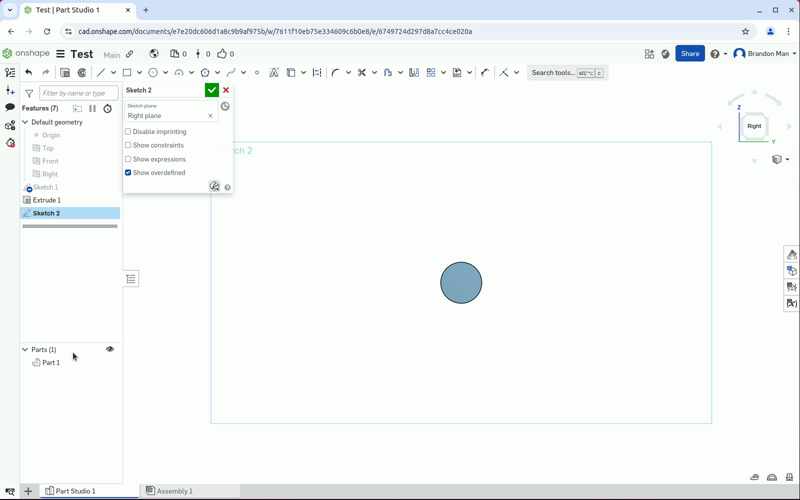
key(y)
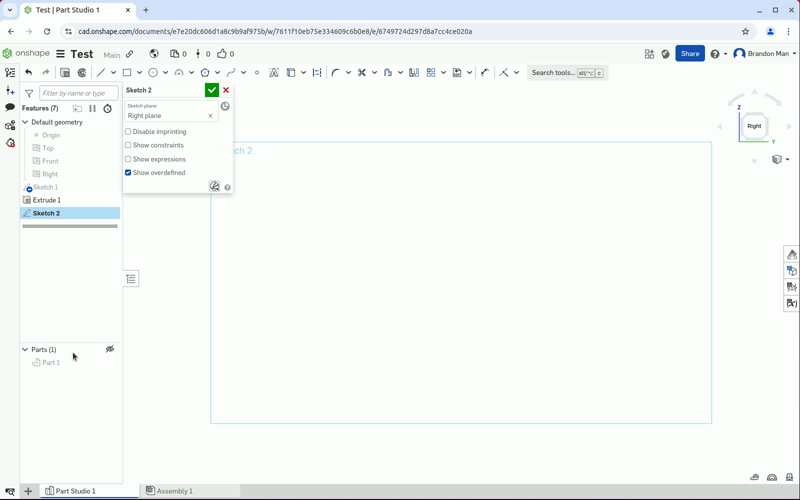
key(c)
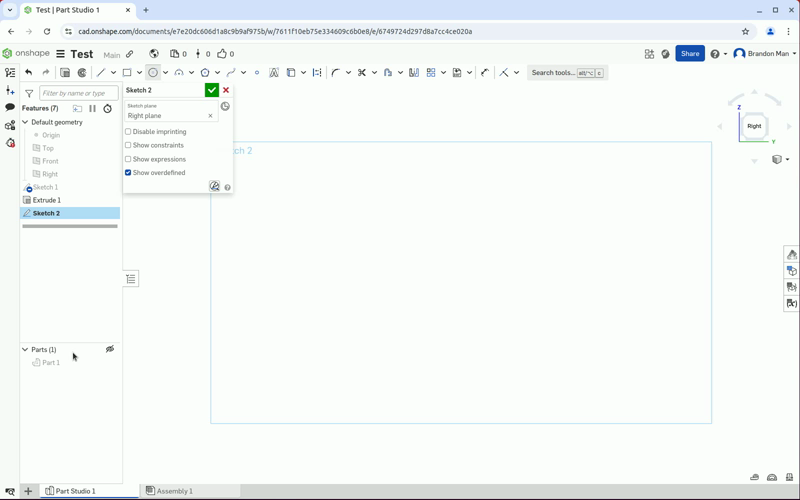
key_down(shift)
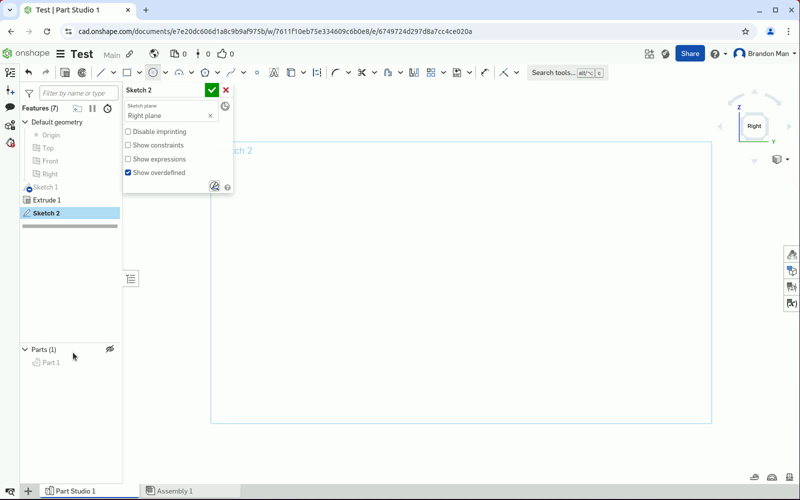
mouse_move(460, 282)
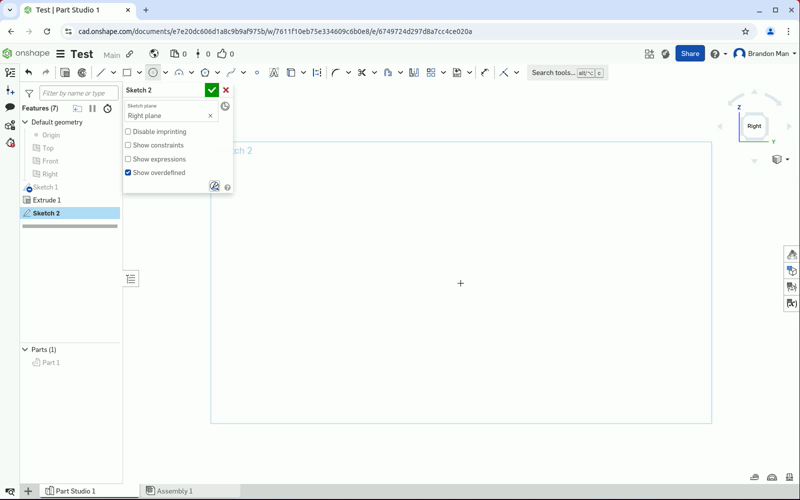
click(460, 282)
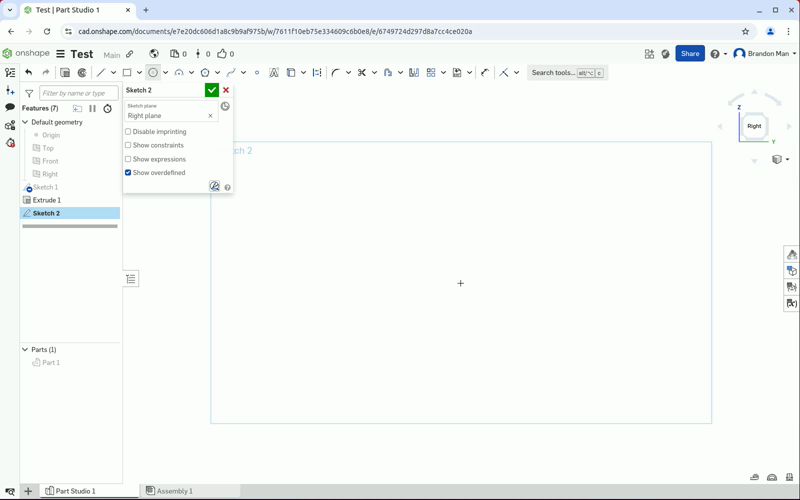
key_up(shift)
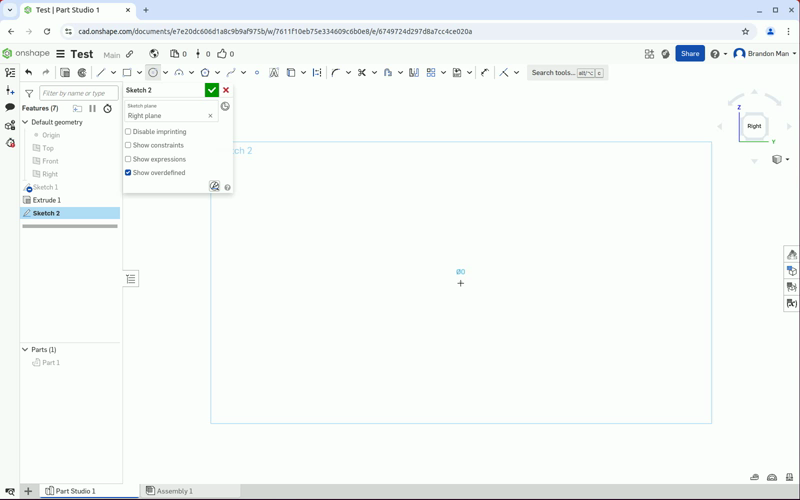
mouse_move(471, 282)
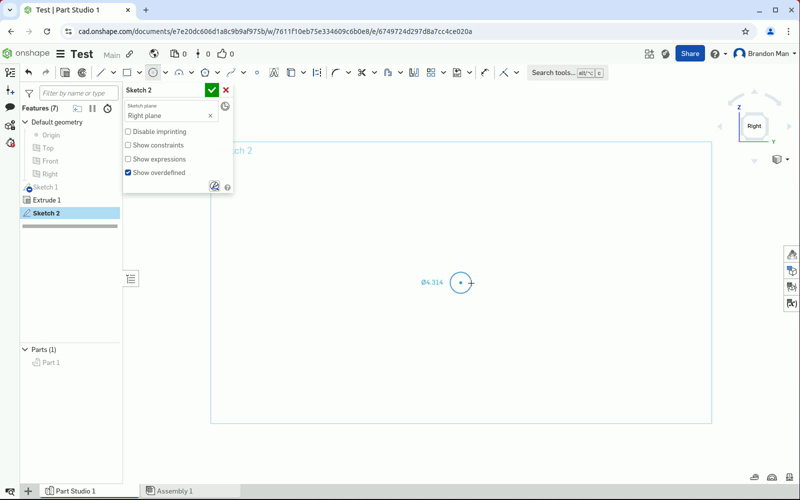
click(471, 282)
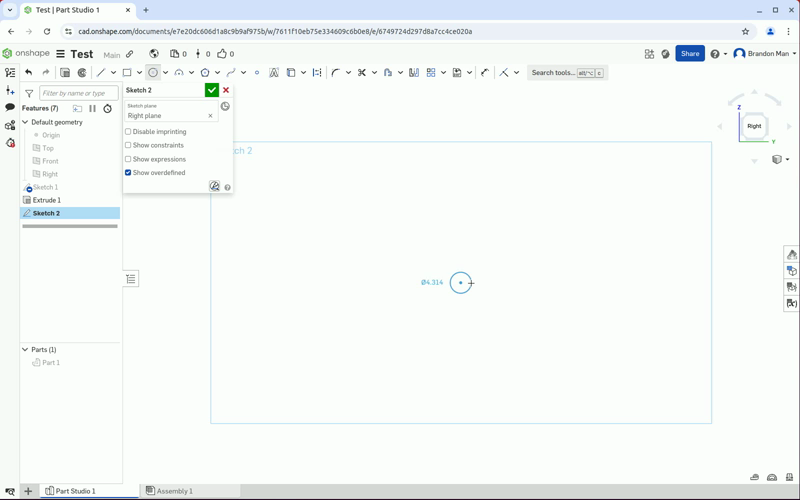
key(esc)
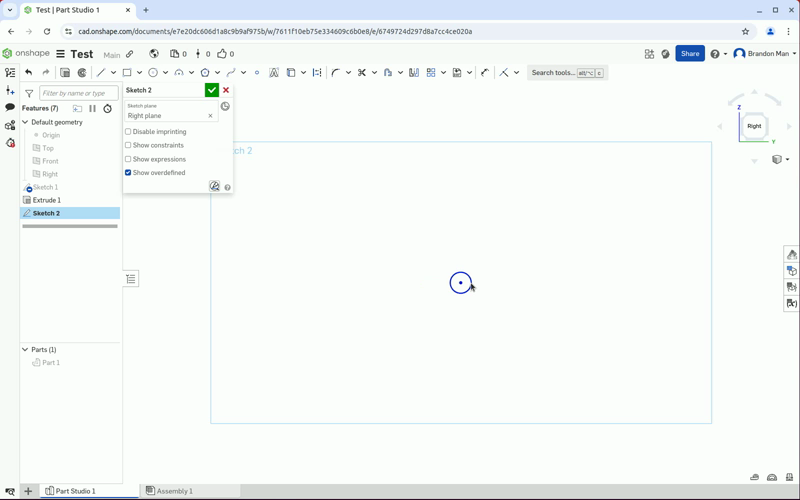
mouse_move(456, 288)
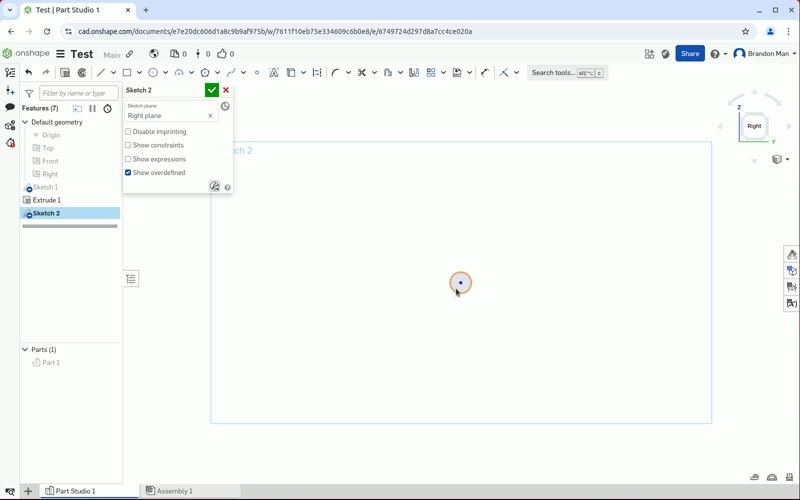
scroll(6)
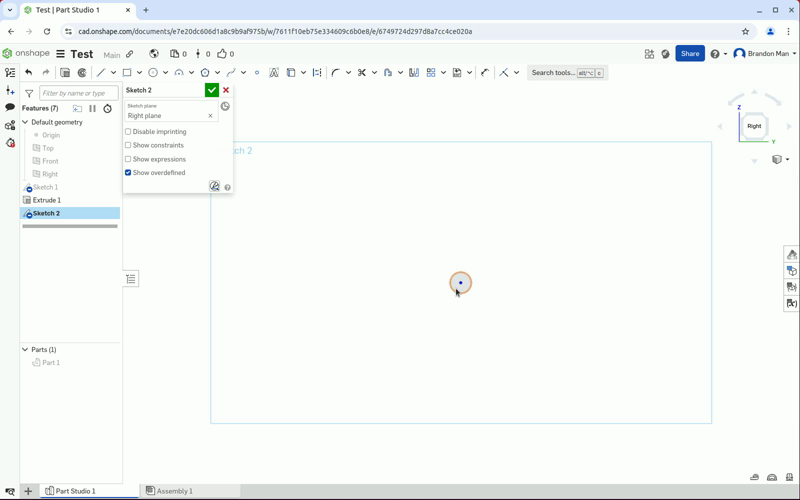
scroll(6)
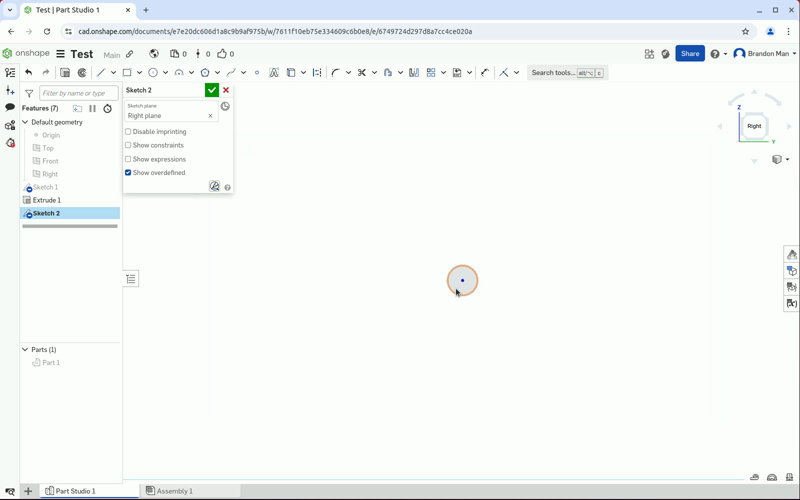
scroll(6)
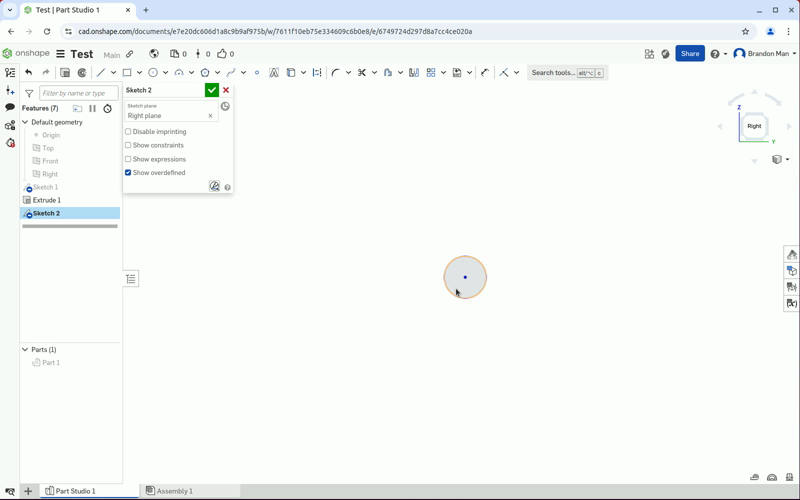
scroll(6)
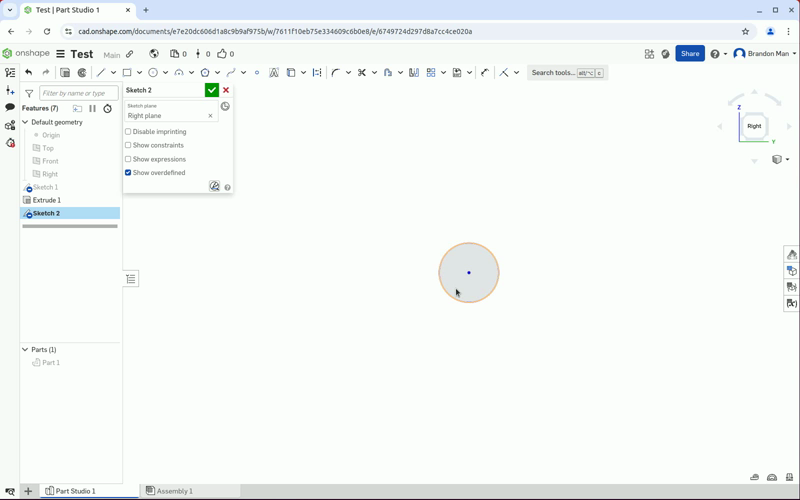
scroll(6)
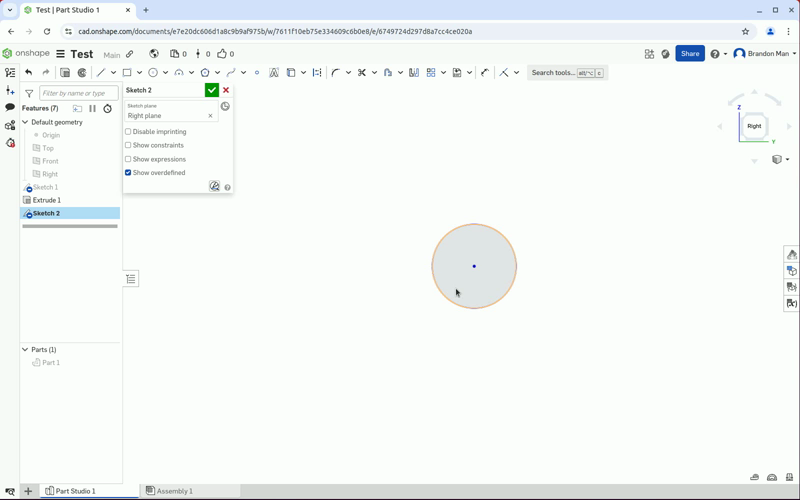
scroll(6)
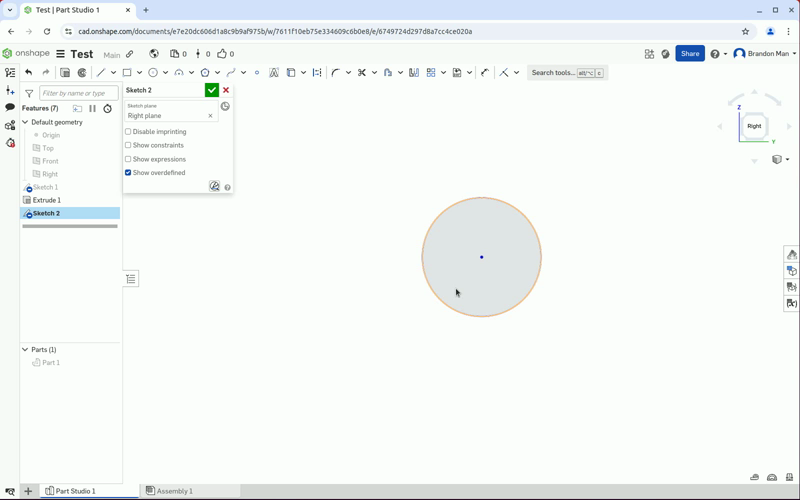
scroll(6)
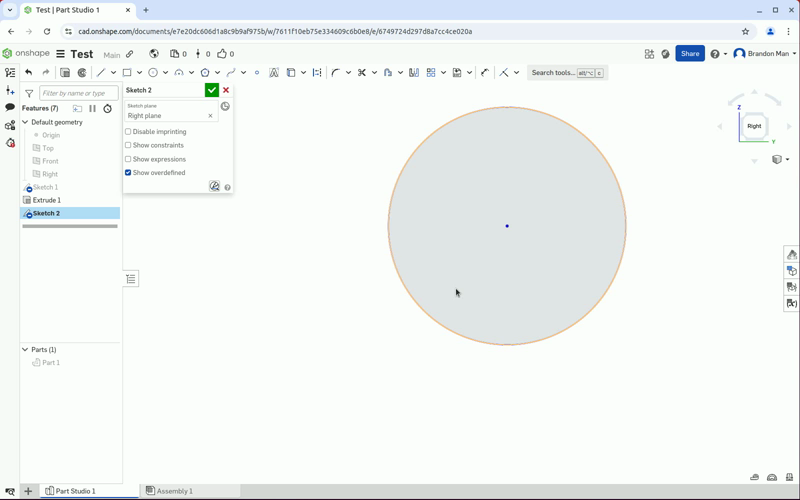
click(456, 288)
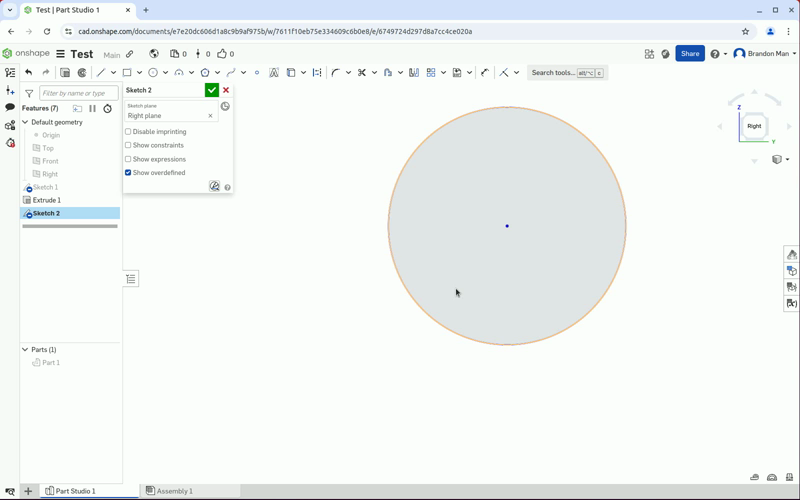
scroll(-6)
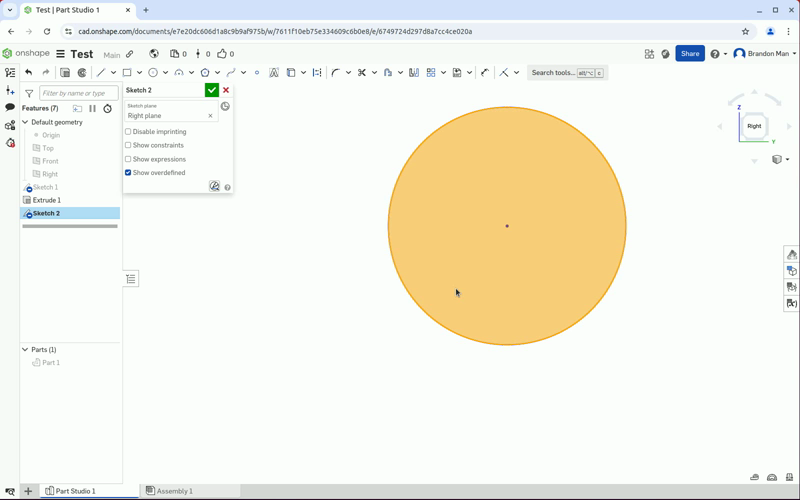
scroll(-6)
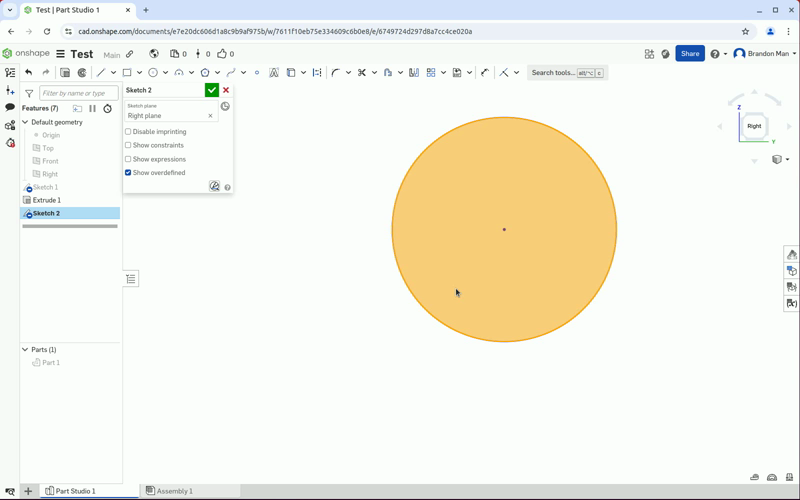
scroll(-6)
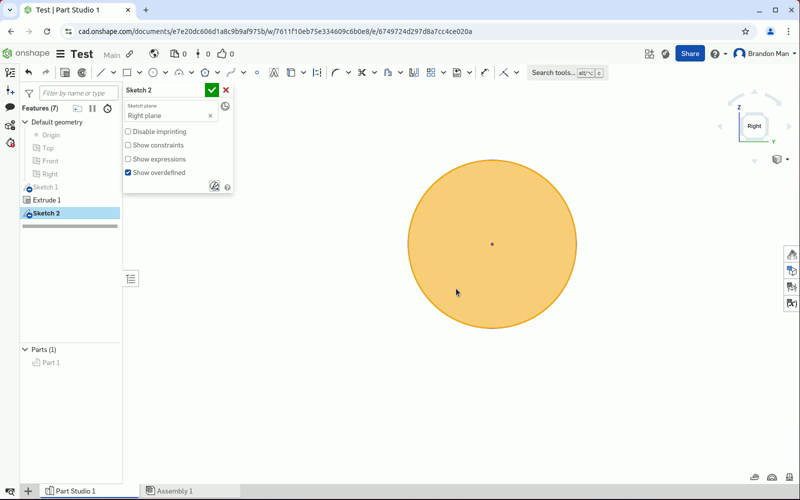
scroll(-6)
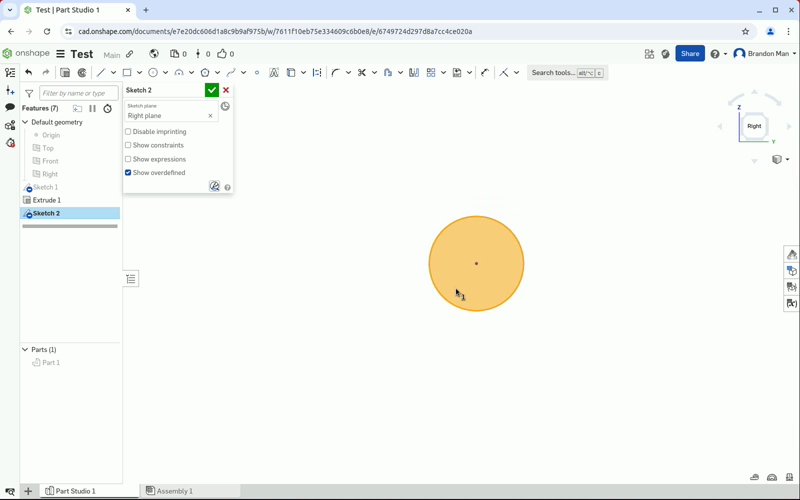
scroll(-6)
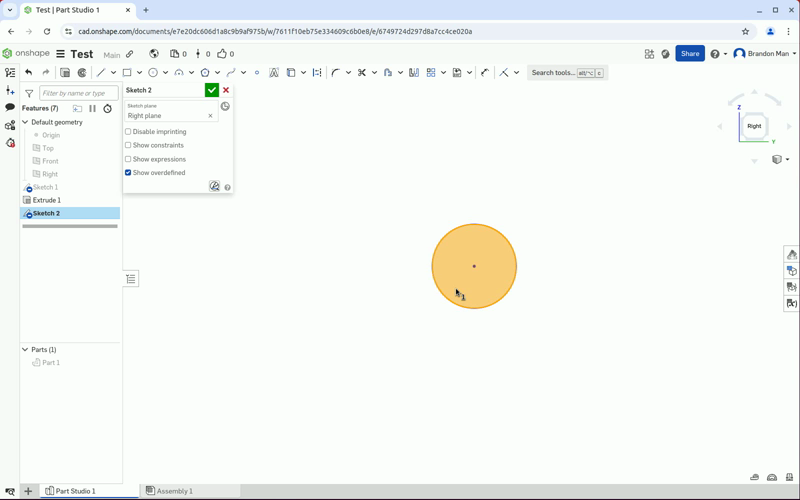
scroll(-6)
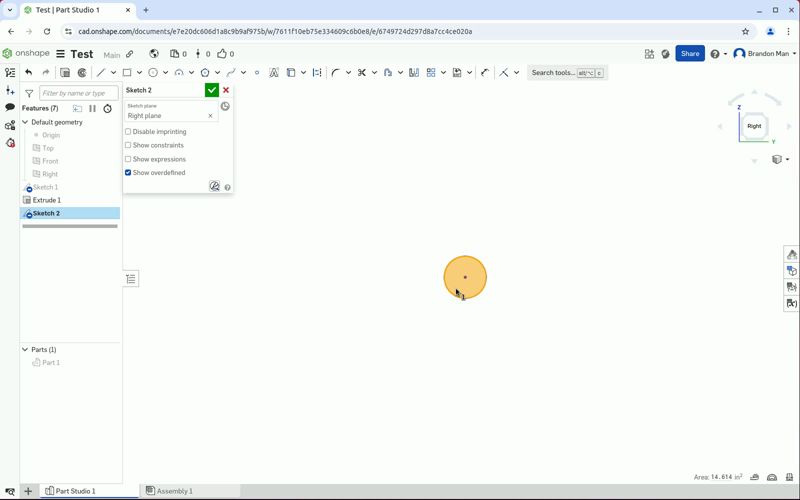
scroll(-6)
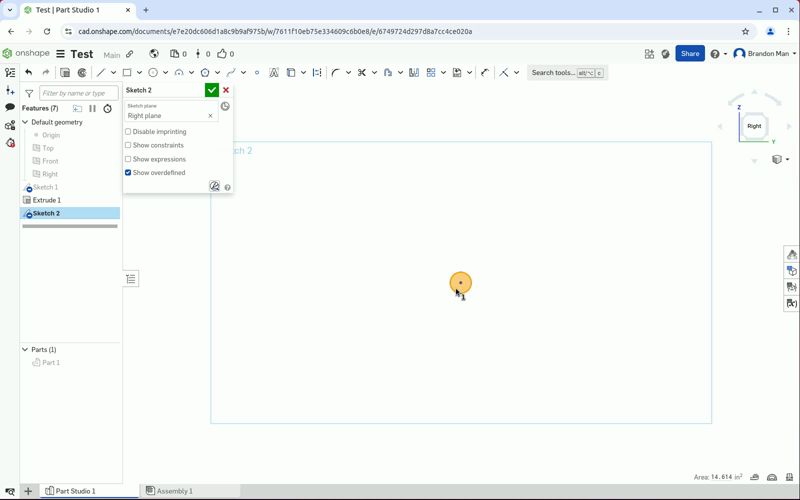
mouse_move(73, 352)
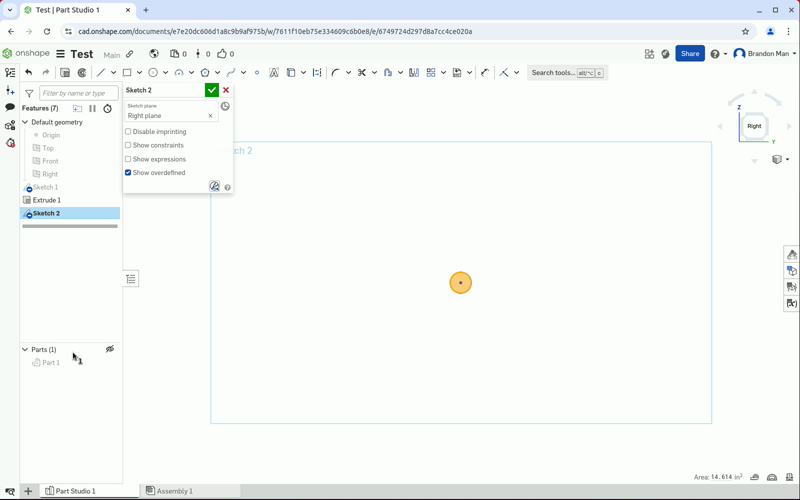
key(shift+y)
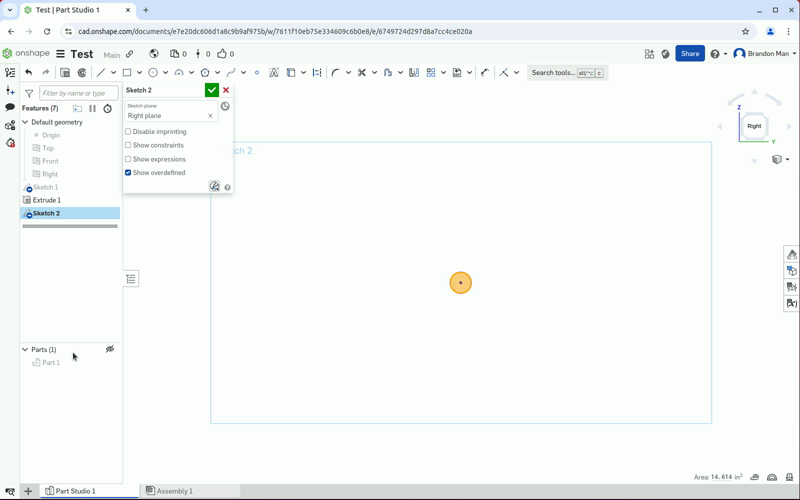
key(shift+e)
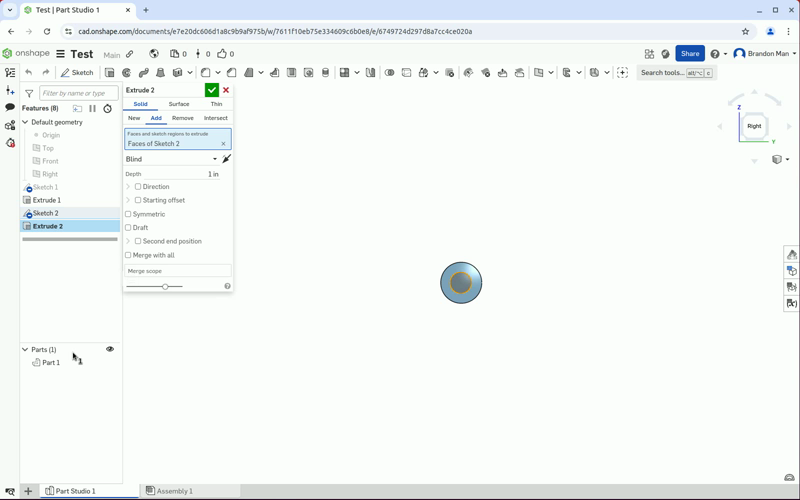
mouse_move(143, 106)
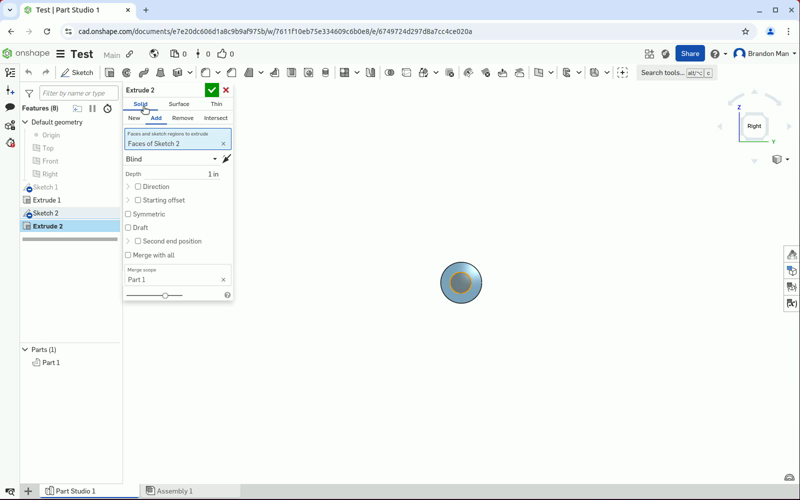
click(143, 106)
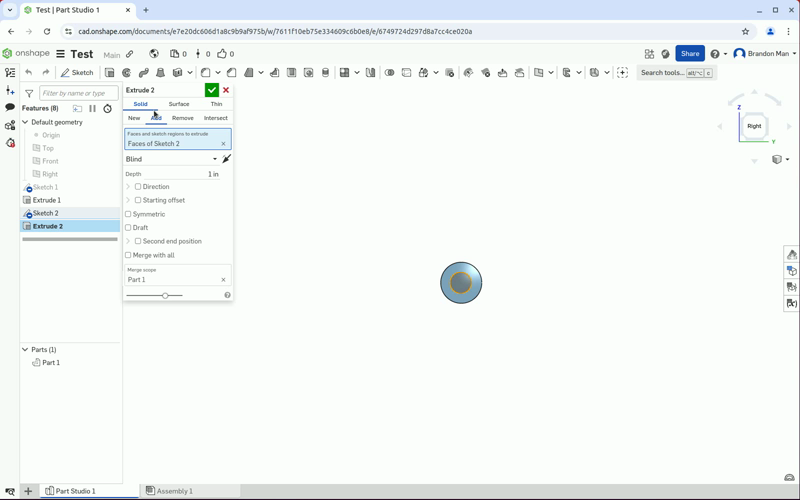
mouse_move(186, 120)
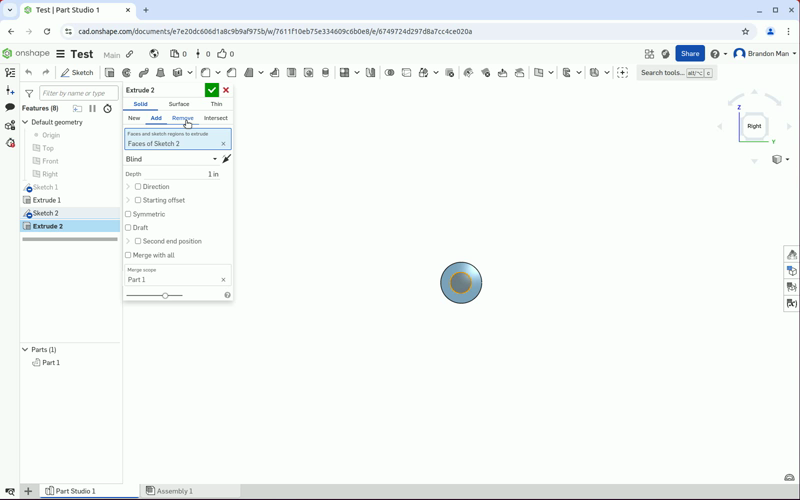
click(186, 120)
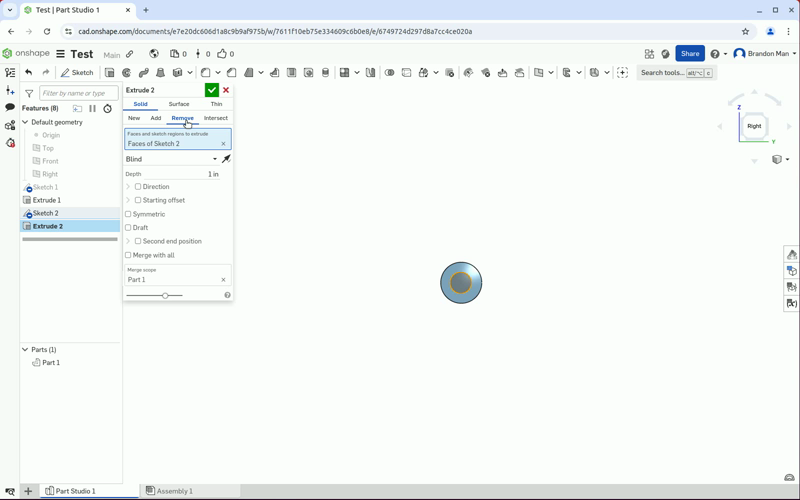
key(tab, 4)
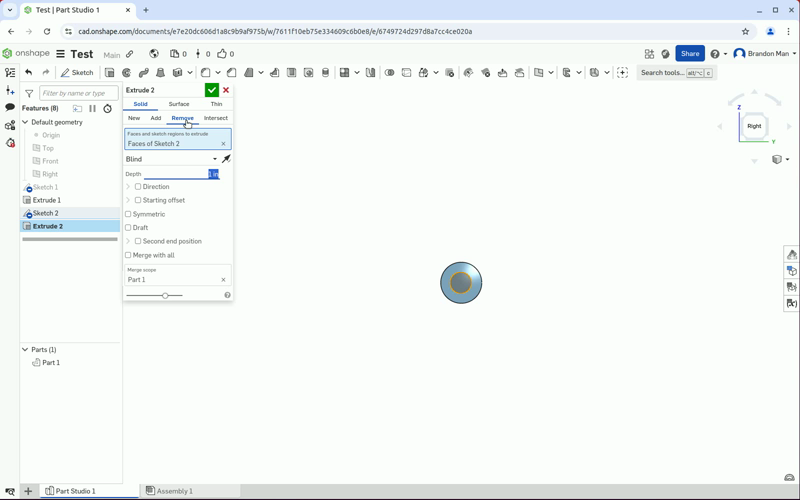
text(30.811)
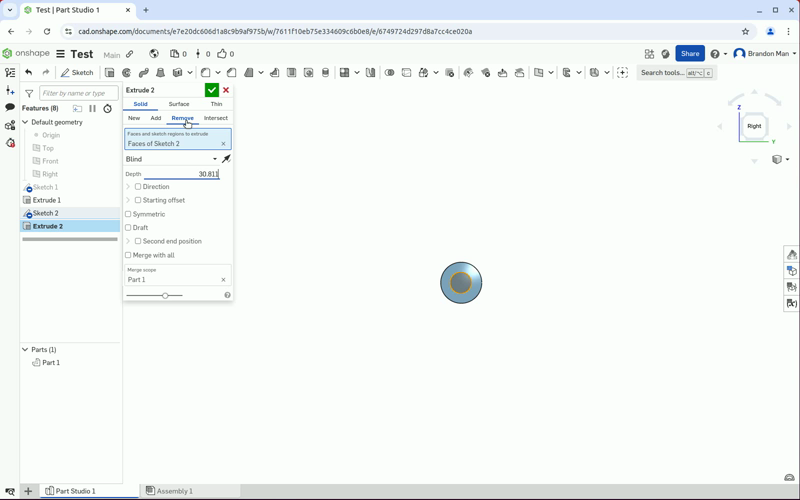
key(tab, 6)
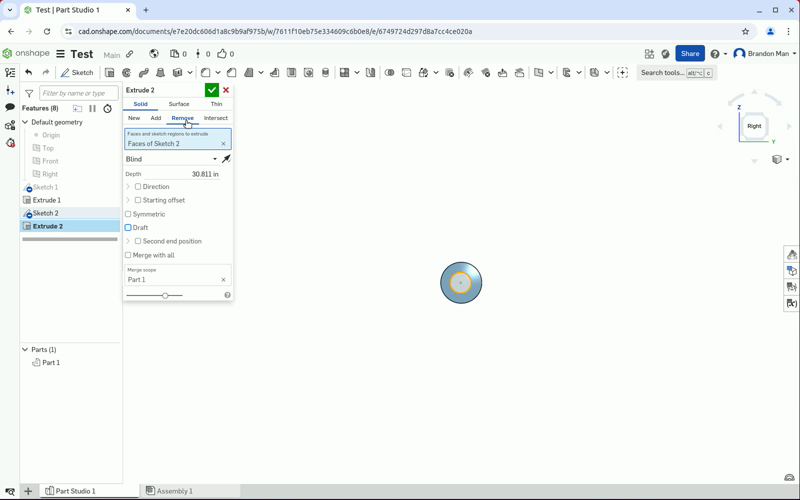
key(space)
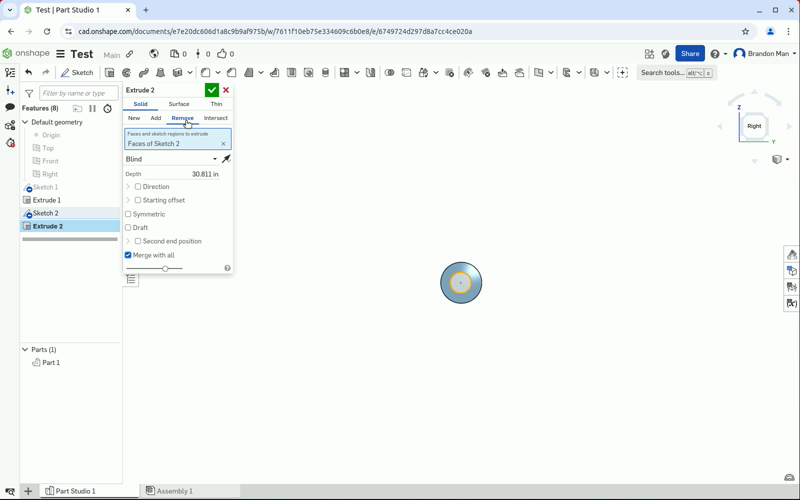
key(enter)
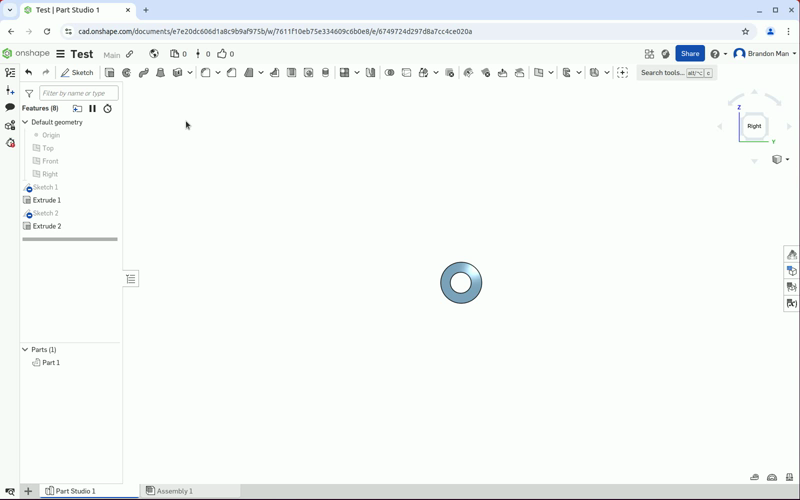
key(shift+h)
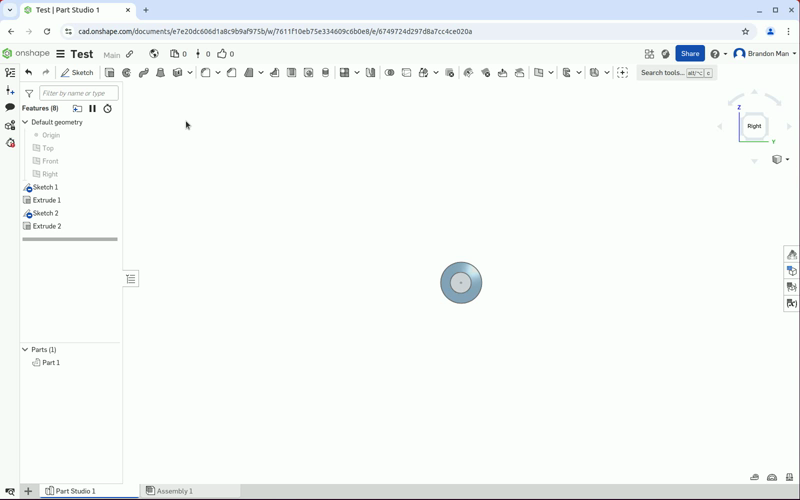
key(shift+h)
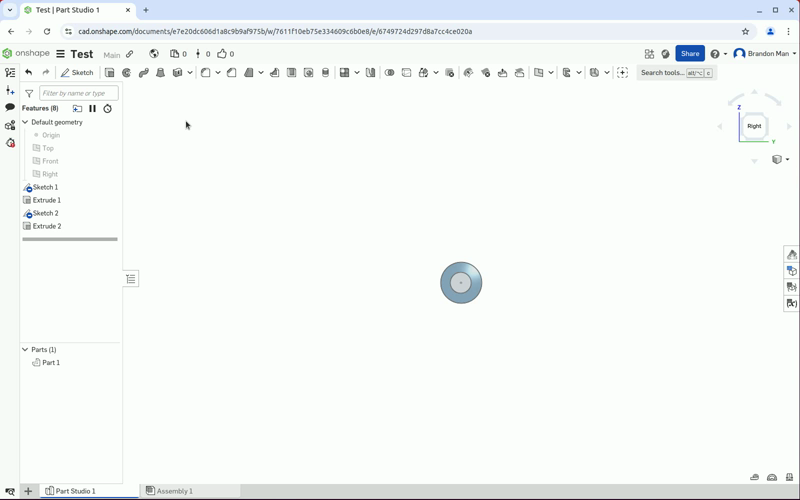
key(shift+7)
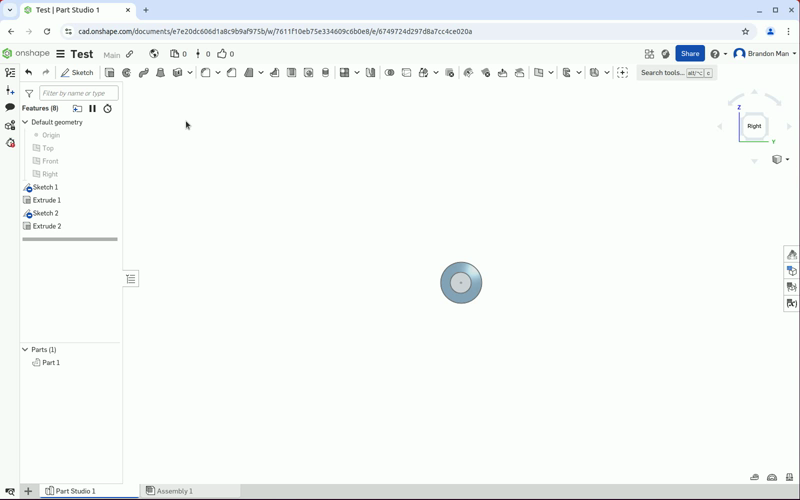
key(right, 2)
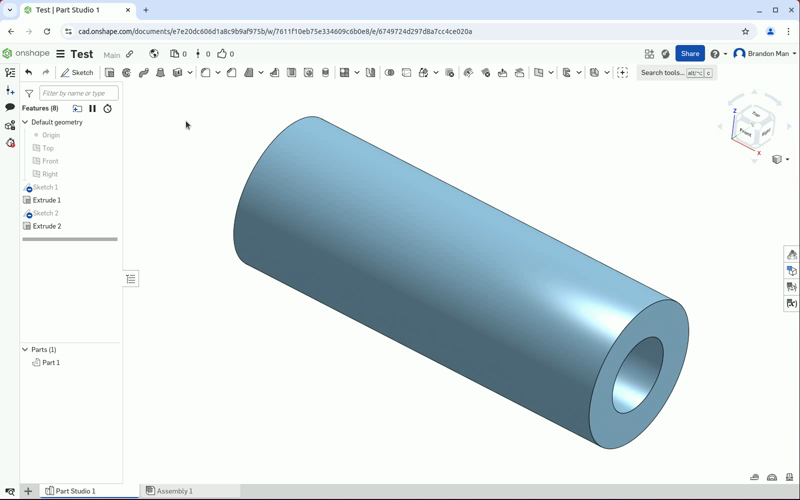
key(down, 2)
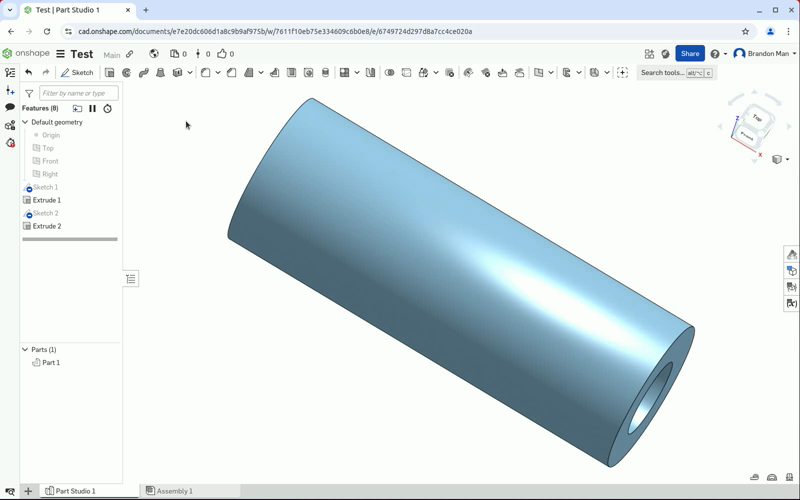
key(up, 2)
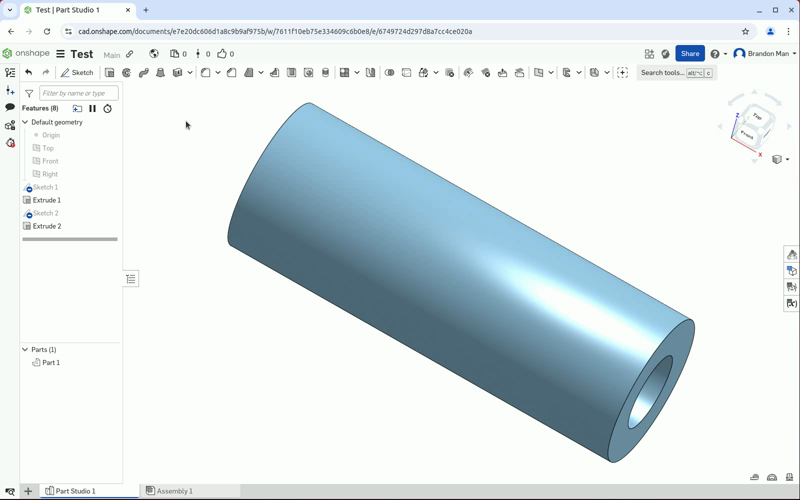
key(left, 2)
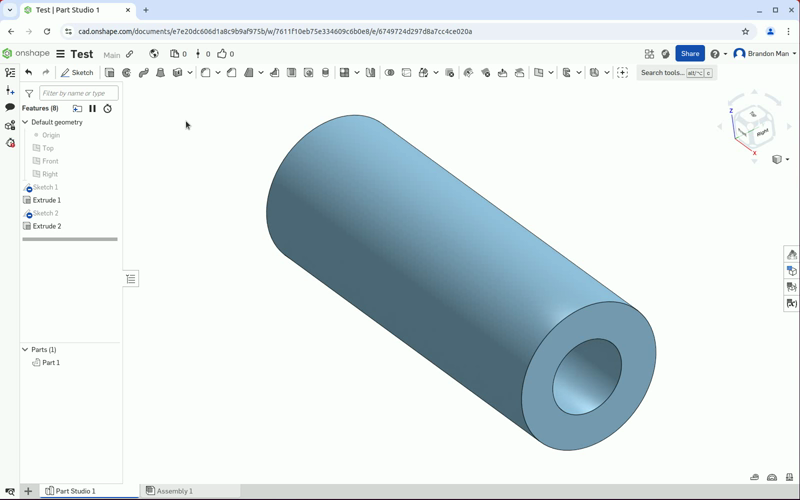
mouse_move(73, 189)
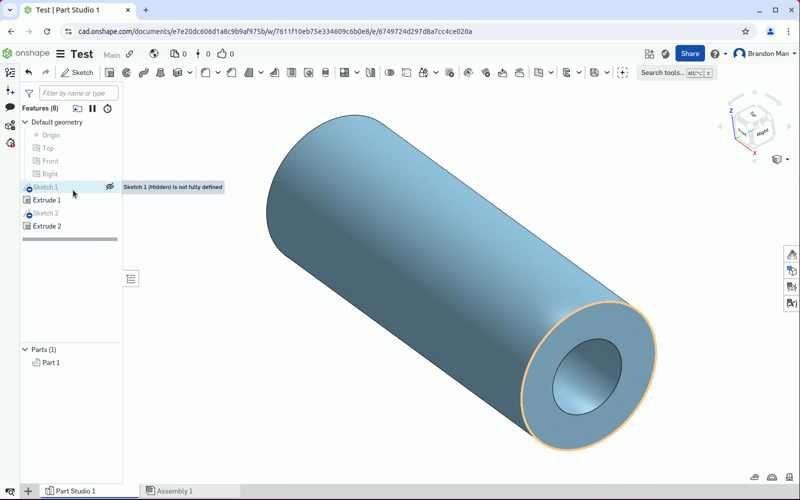
click(73, 189)